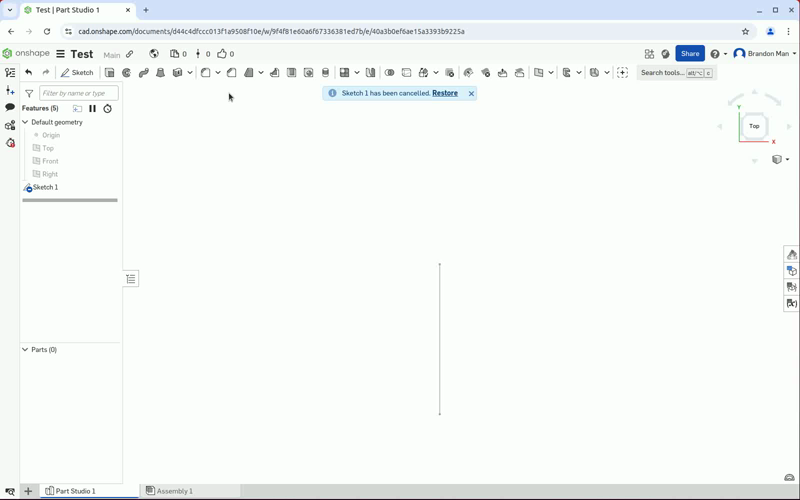
key(shift+h)
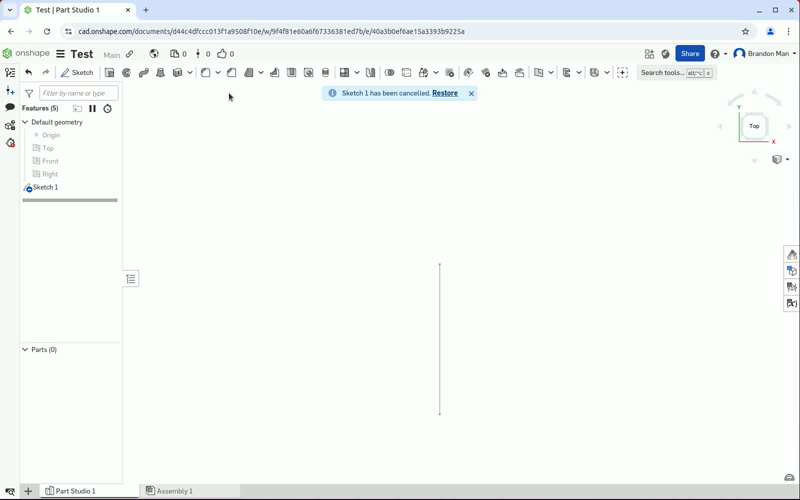
key(shift+s)
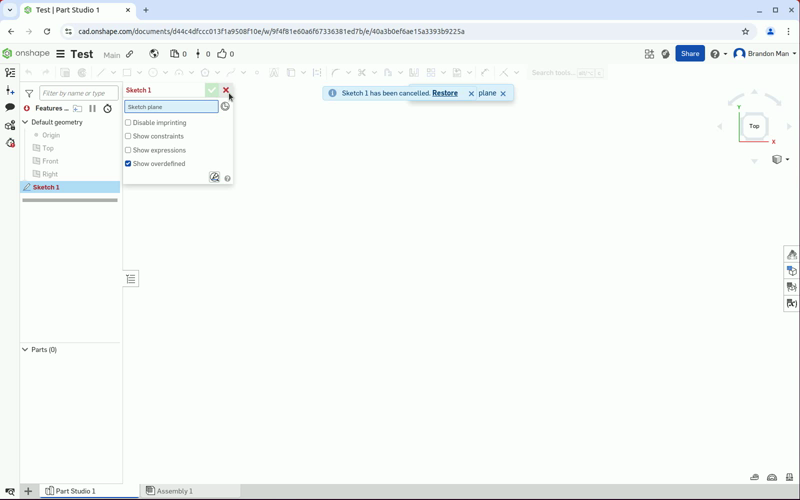
mouse_move(73, 150)
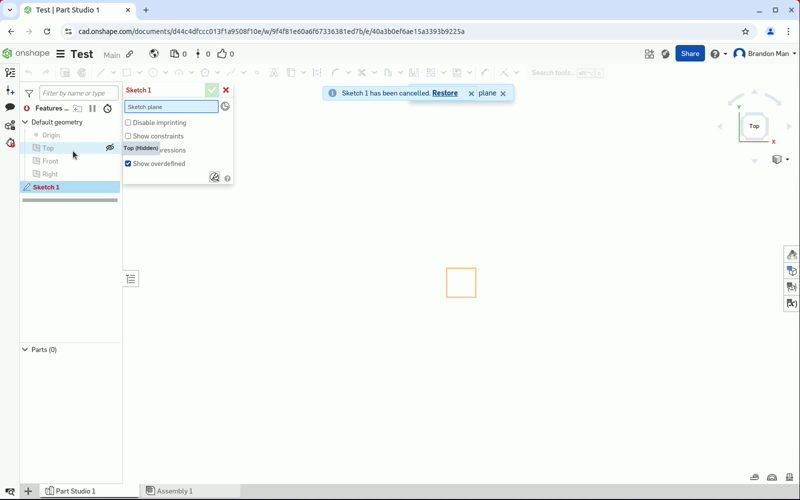
click(73, 150)
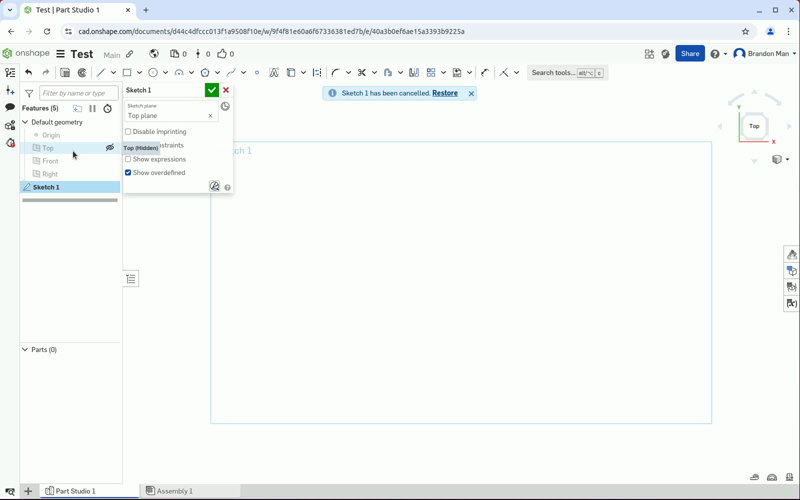
mouse_move(73, 352)
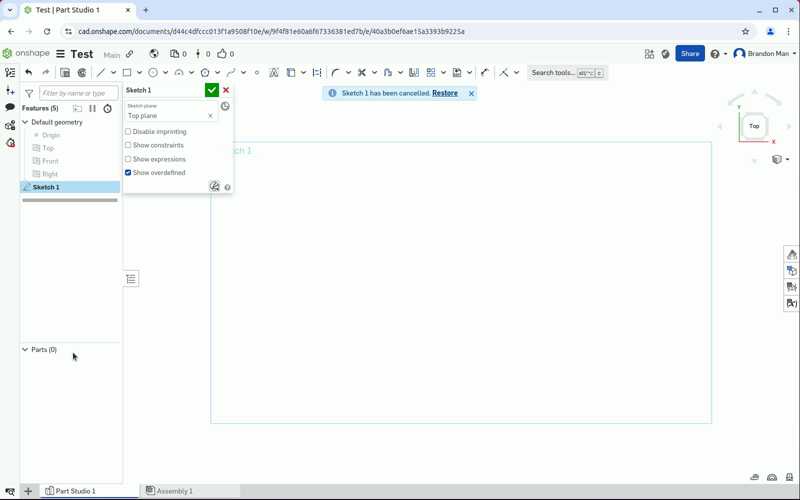
key(y)
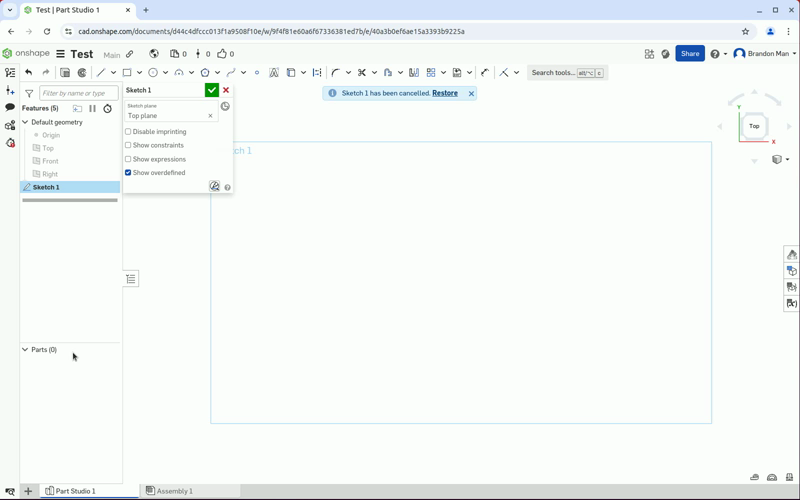
key(l)
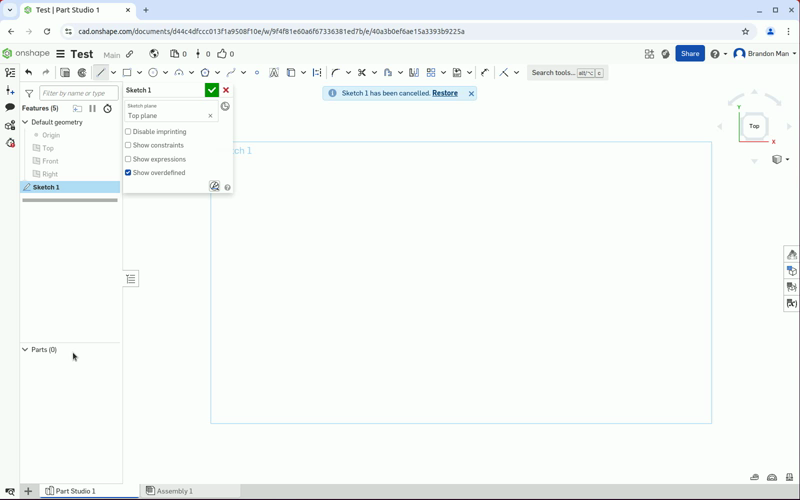
key_down(shift)
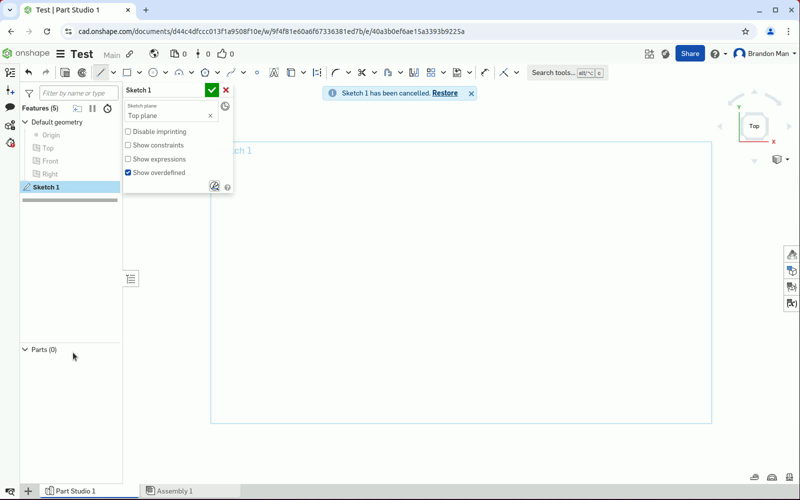
mouse_move(348, 351)
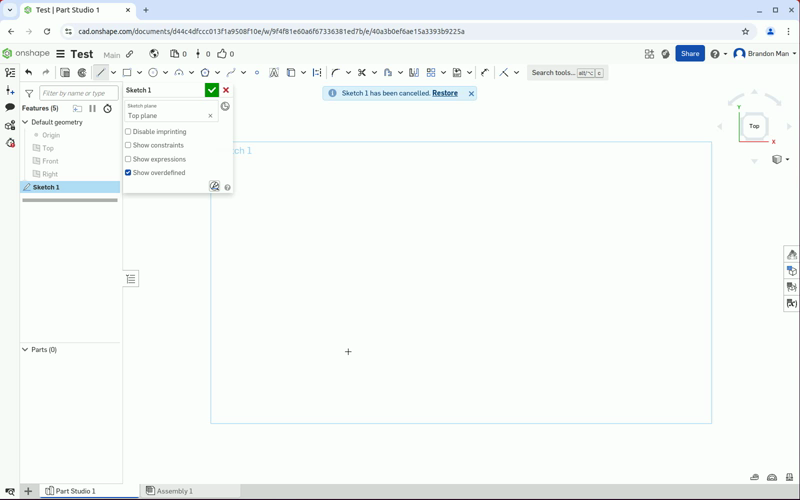
click(348, 351)
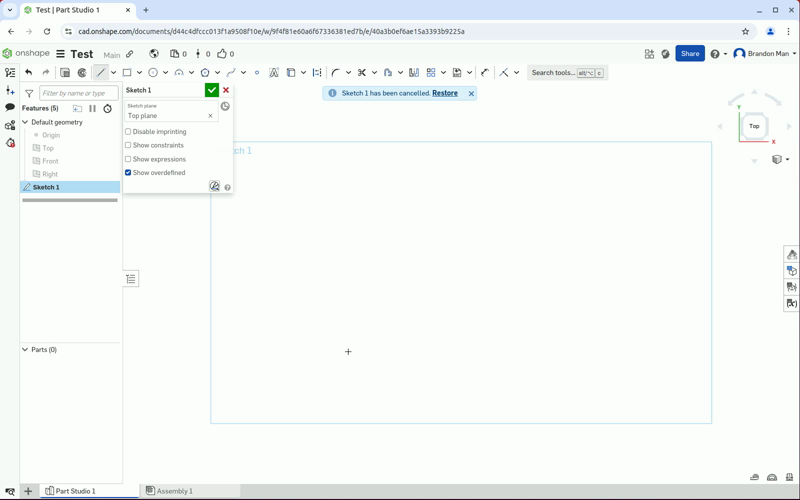
key_up(shift)
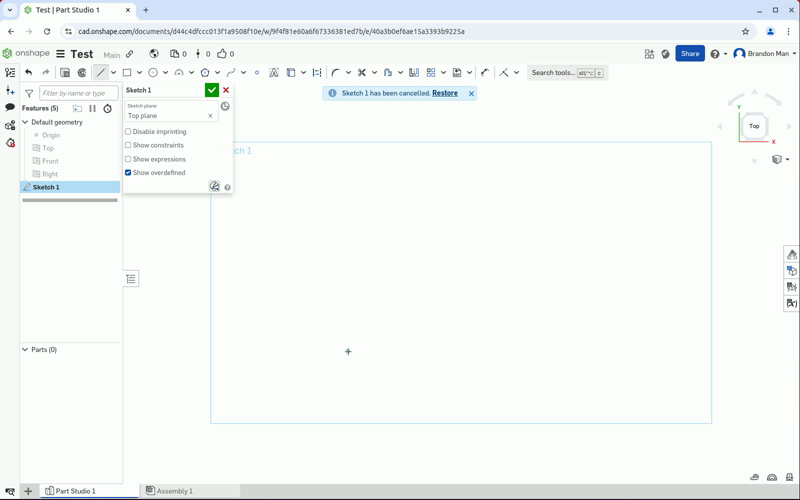
key_down(shift)
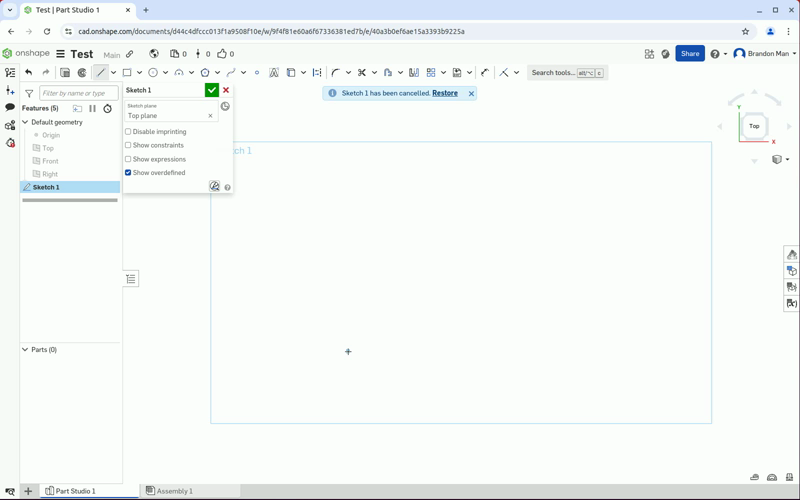
mouse_move(572, 351)
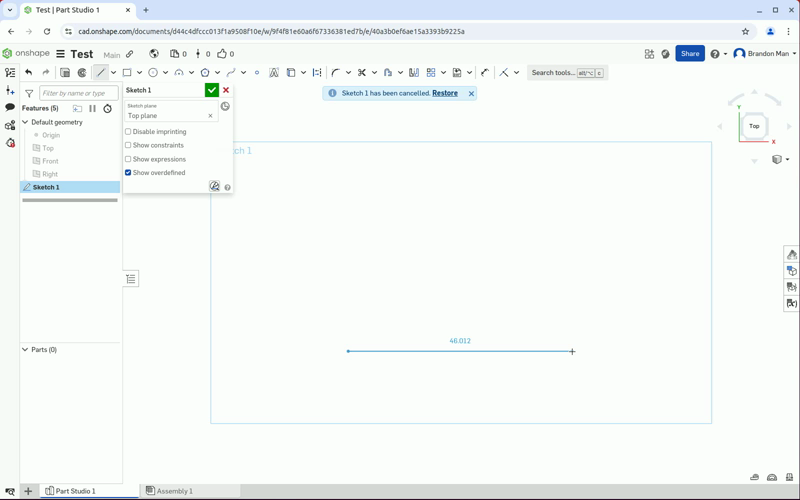
click(572, 351)
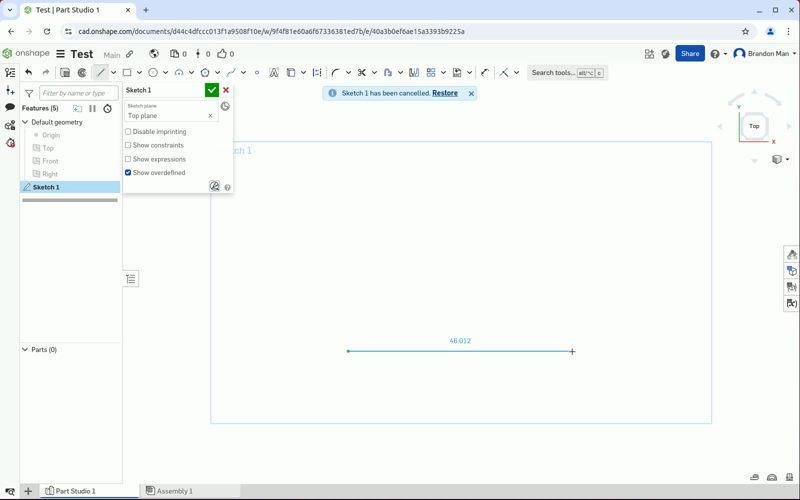
key_up(shift)
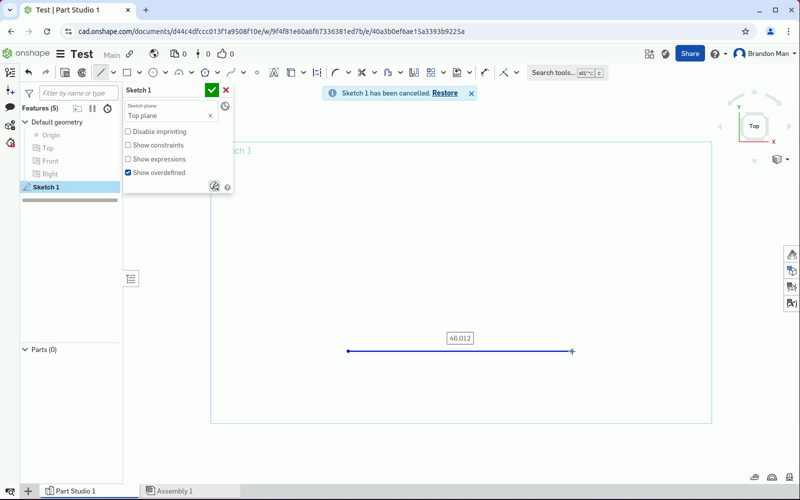
key_down(shift)
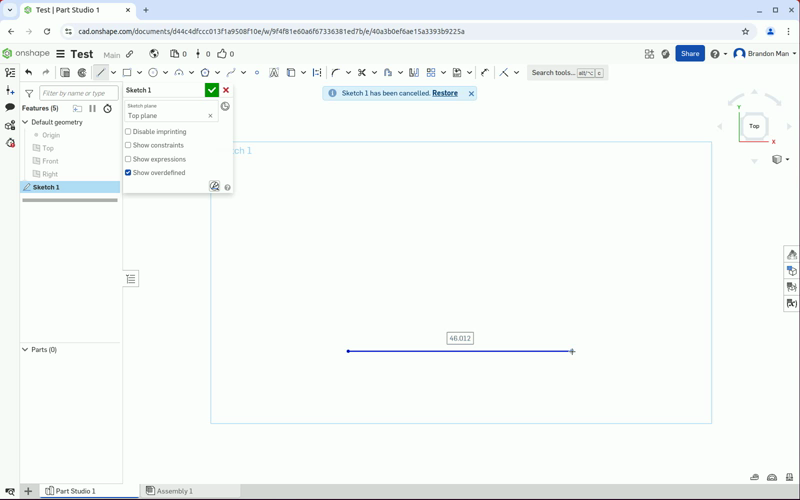
mouse_move(572, 216)
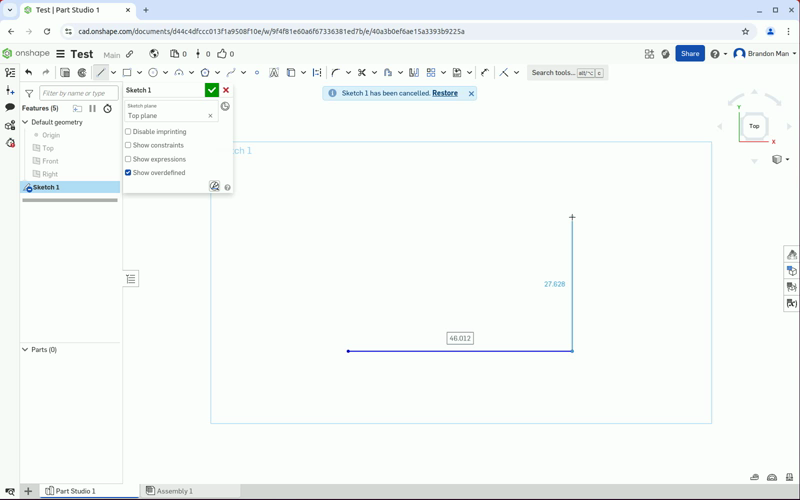
click(572, 216)
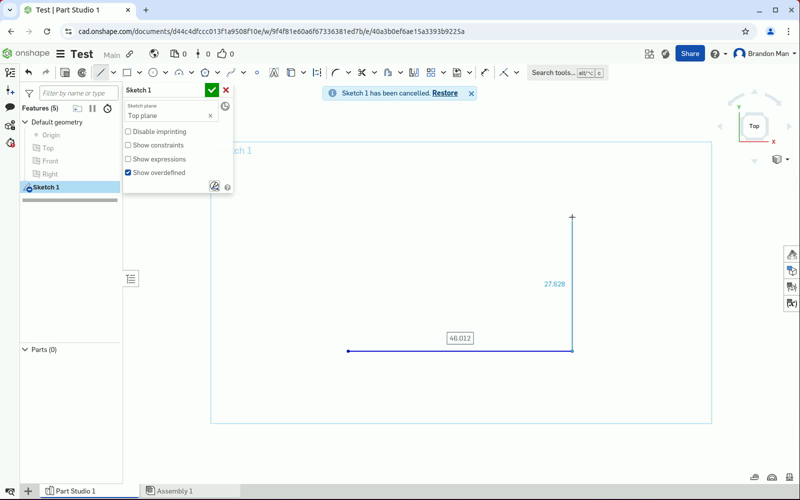
key_up(shift)
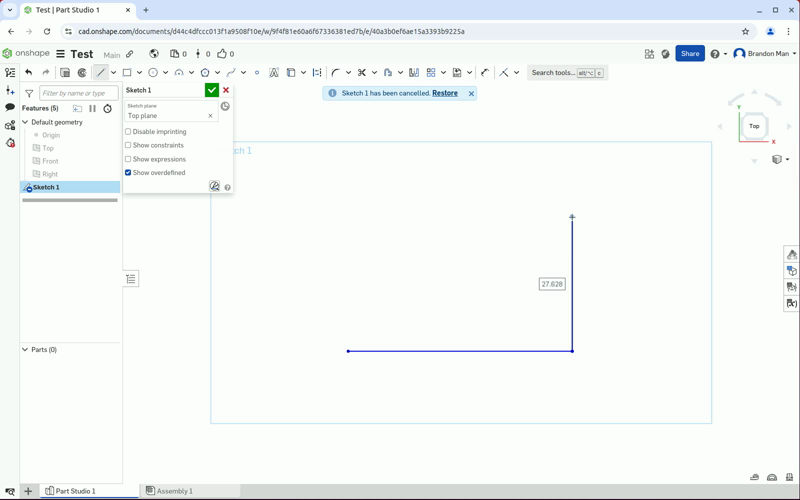
key_down(shift)
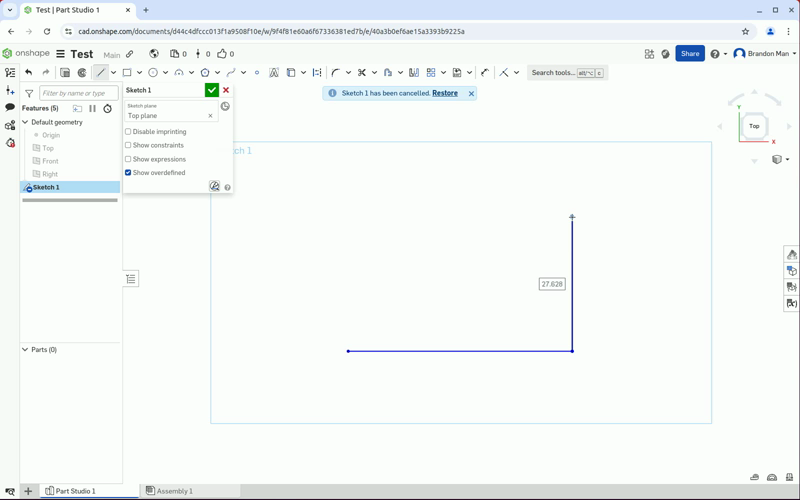
mouse_move(348, 216)
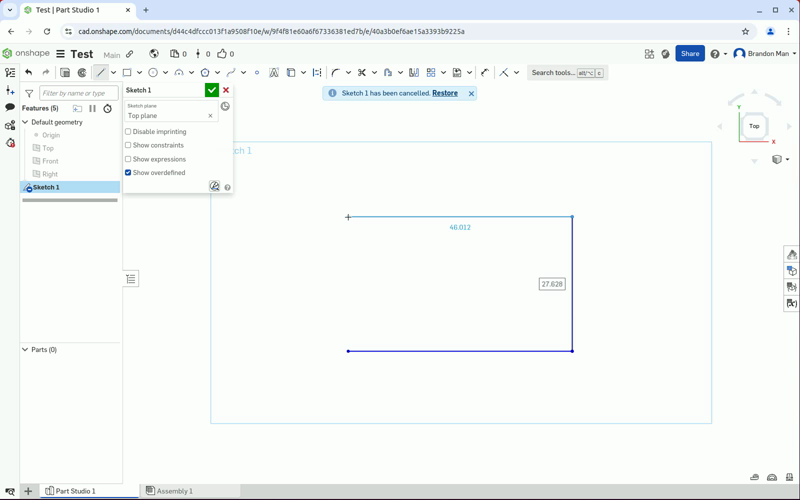
click(348, 216)
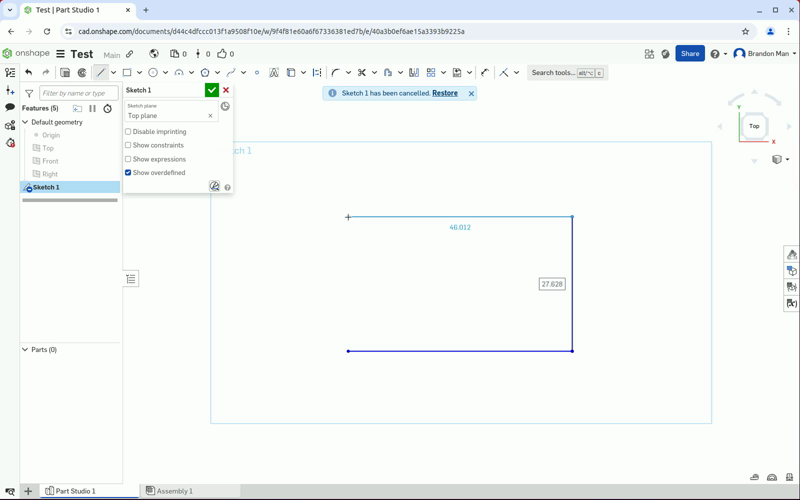
key_up(shift)
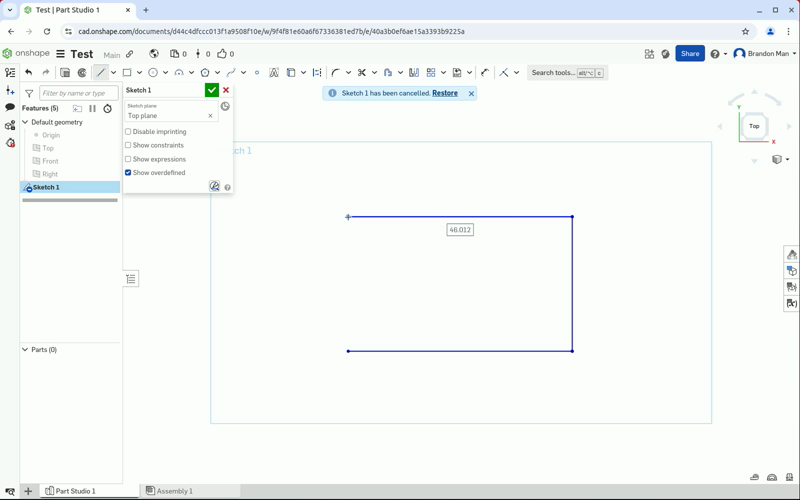
key_down(shift)
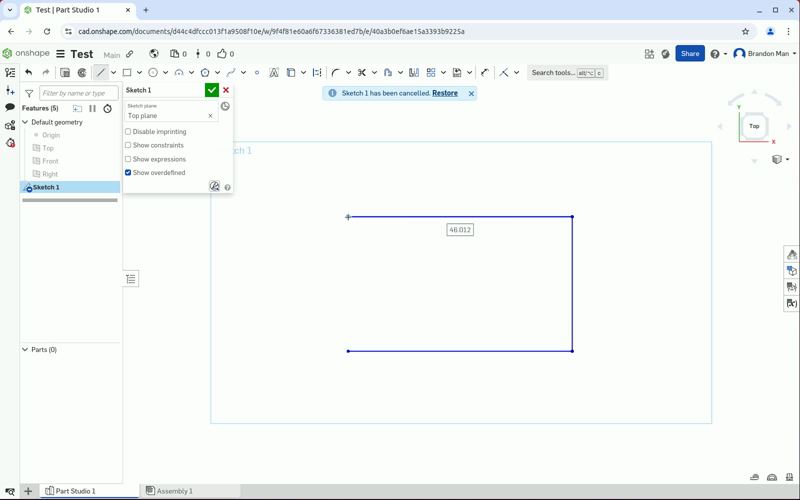
mouse_move(348, 351)
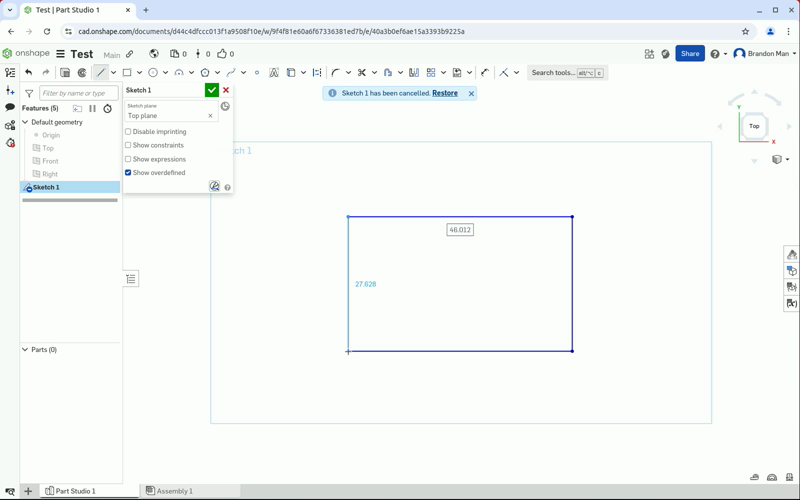
key_up(shift)
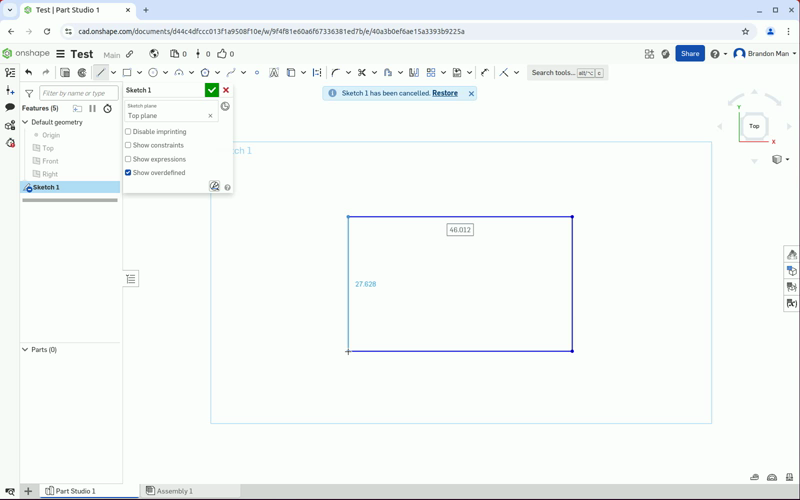
click(348, 351)
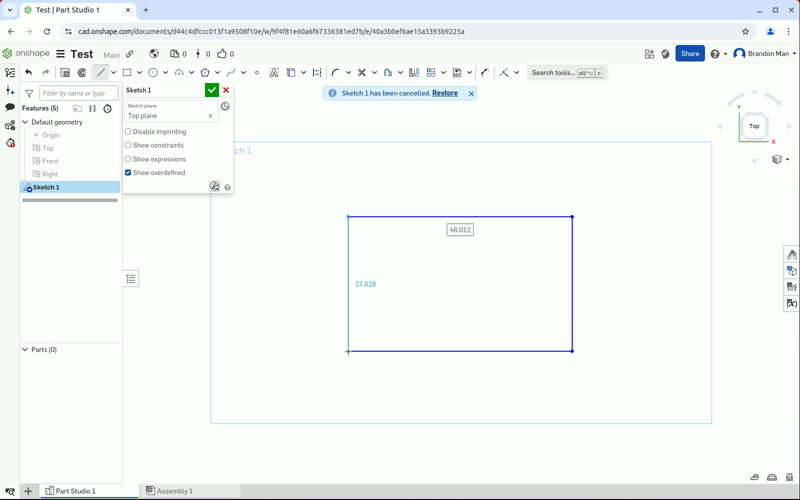
key(esc)
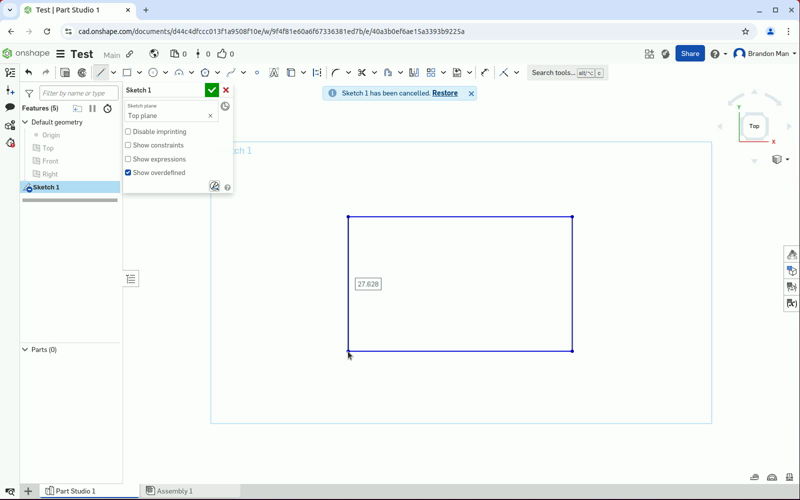
mouse_move(549, 246)
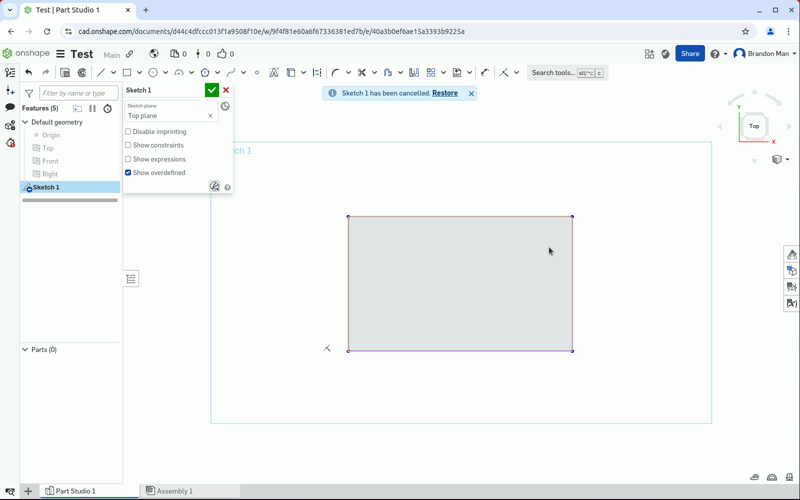
click(549, 246)
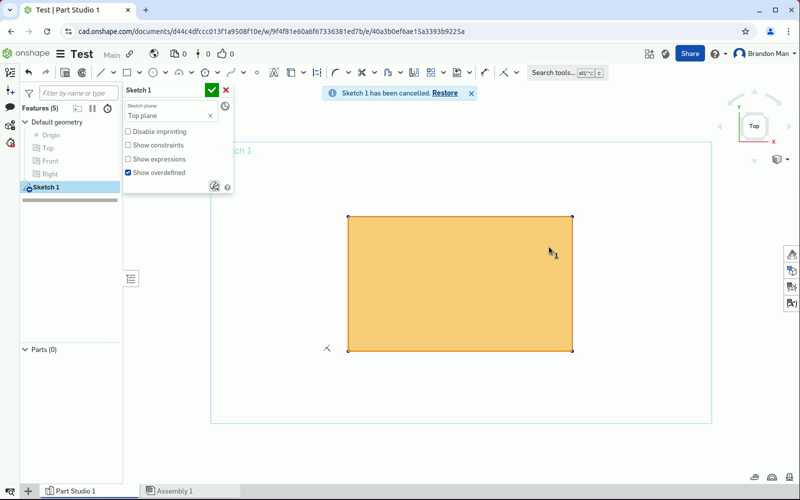
mouse_move(73, 352)
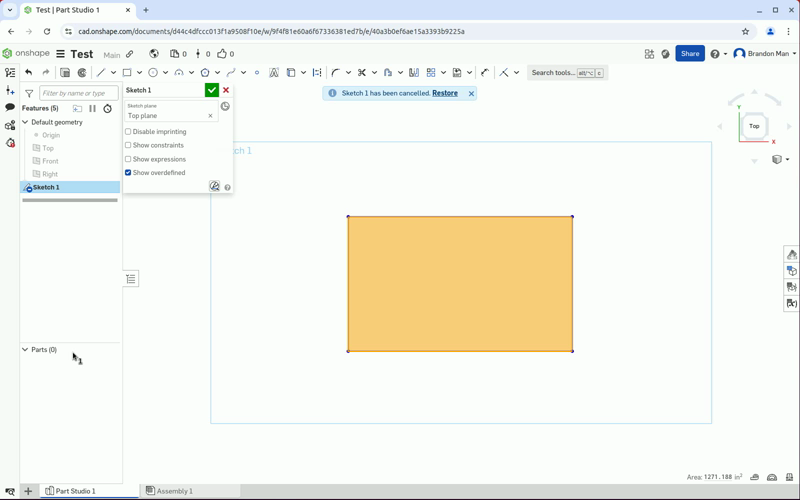
key(shift+y)
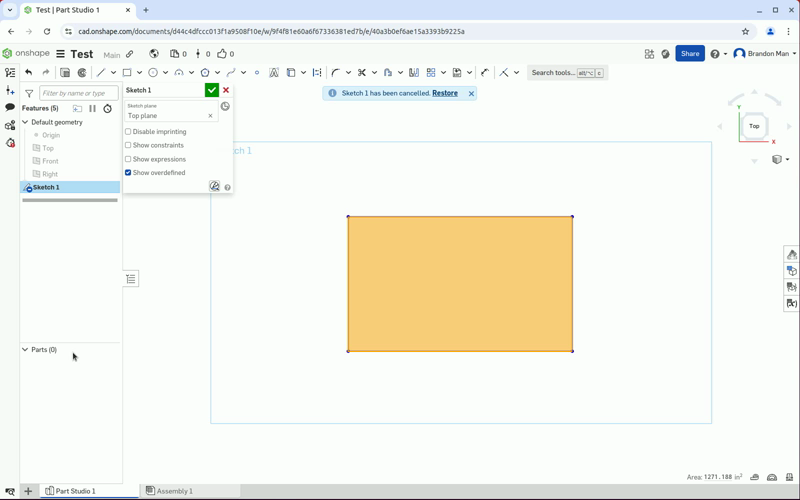
key(shift+e)
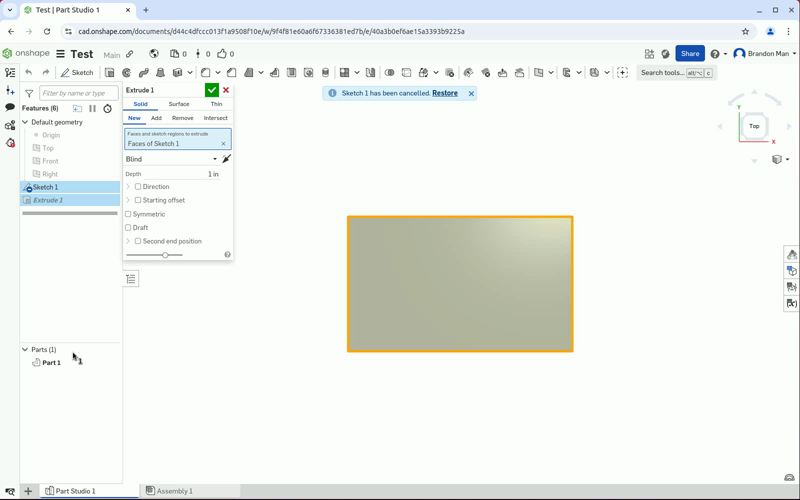
mouse_move(143, 106)
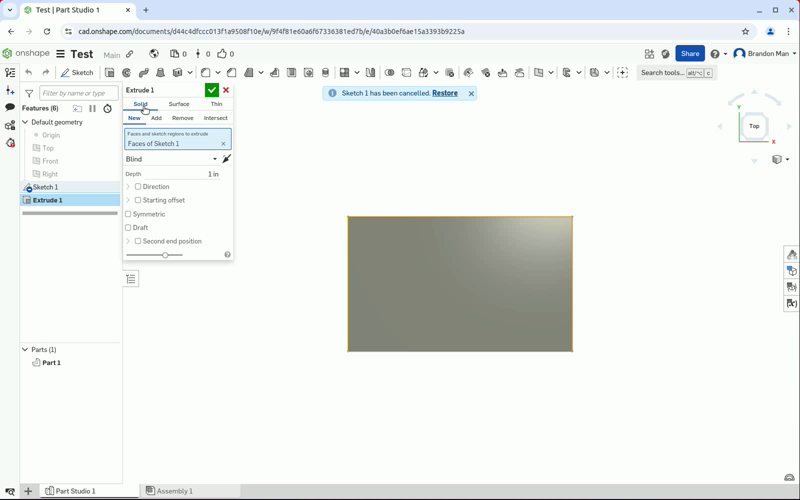
click(143, 106)
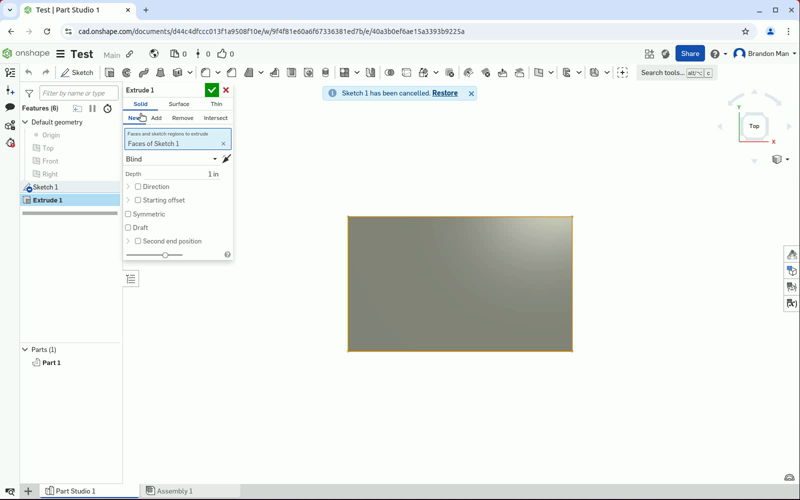
mouse_move(137, 120)
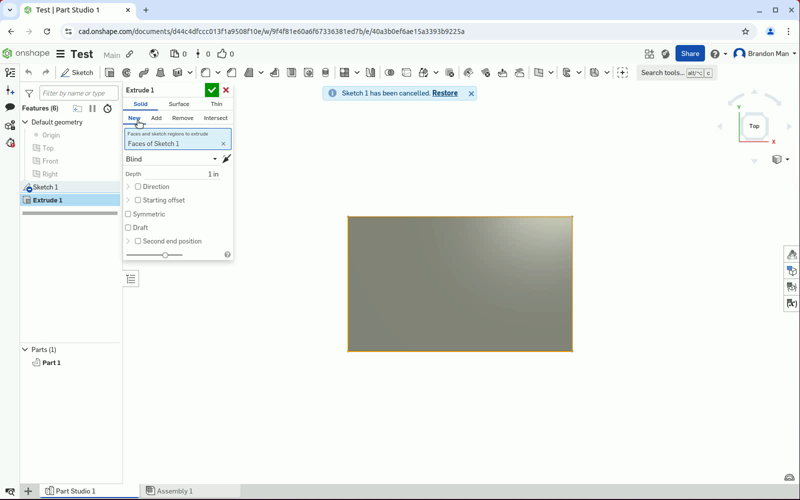
click(137, 120)
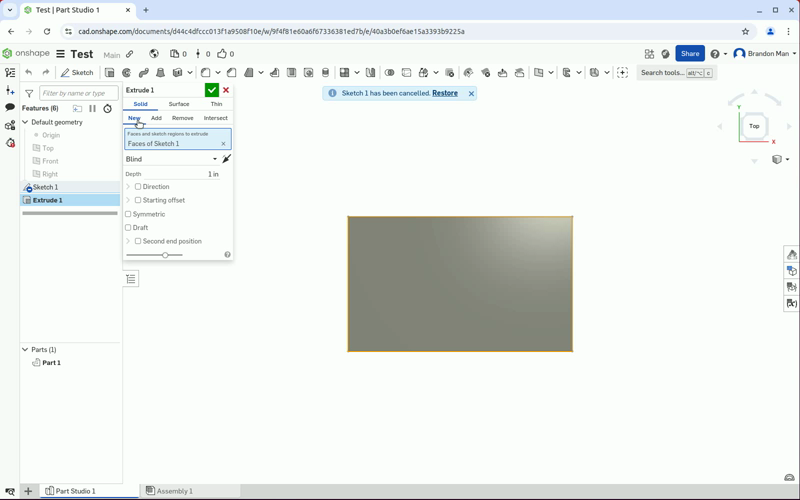
key(tab, 4)
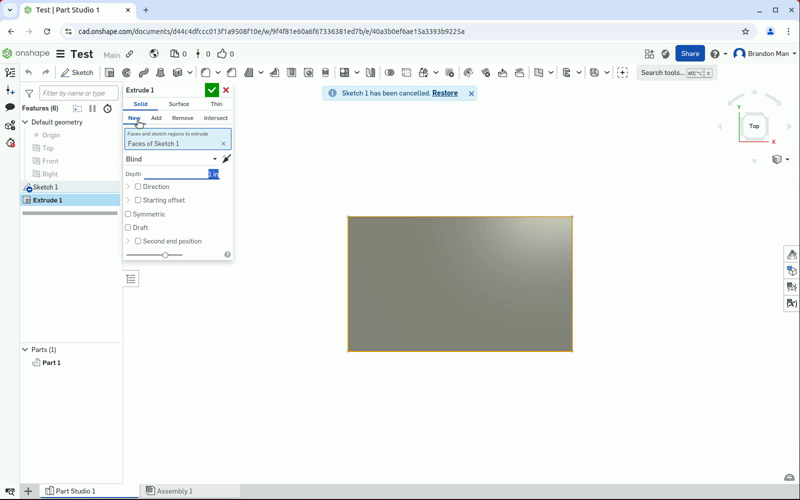
text(9.147)
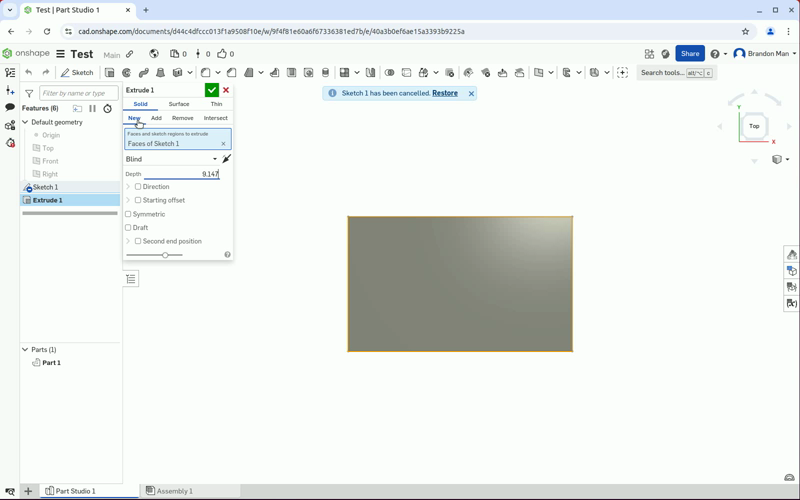
key(enter)
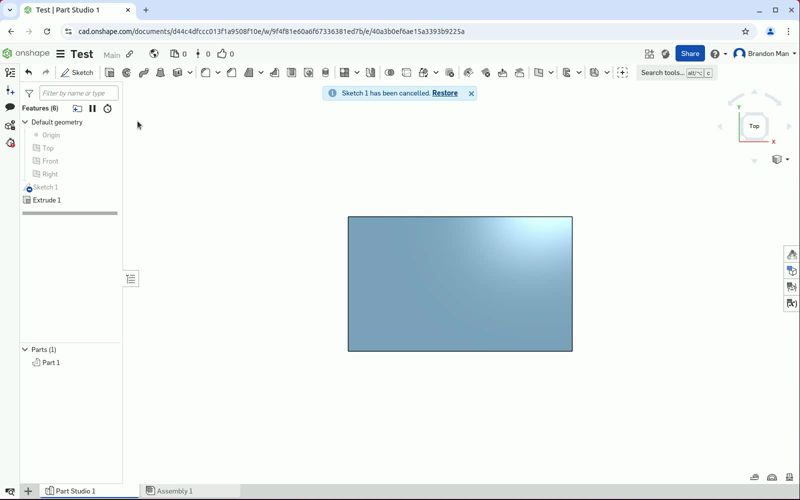
key(shift+h)
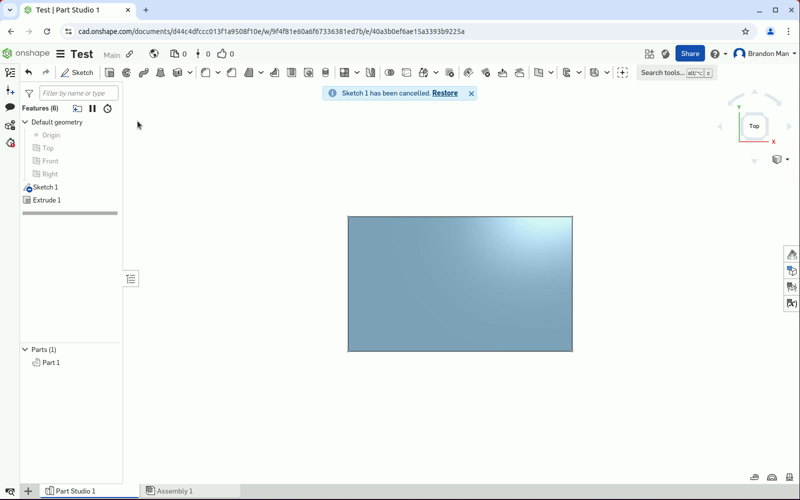
key(shift+h)
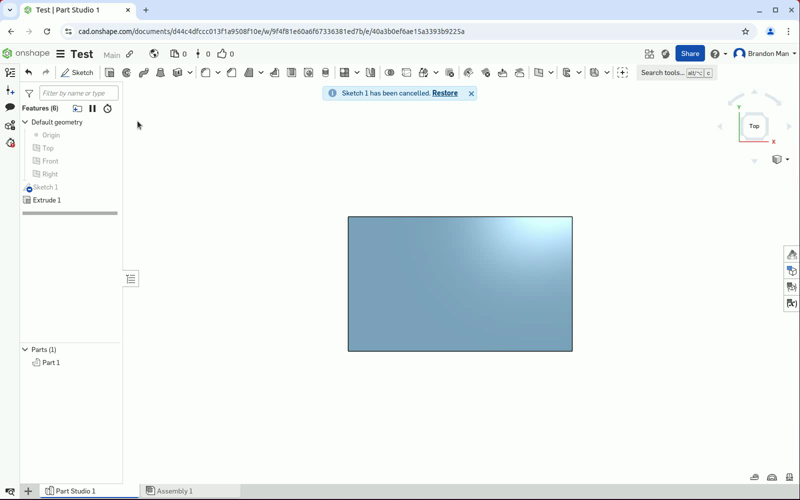
mouse_move(73, 189)
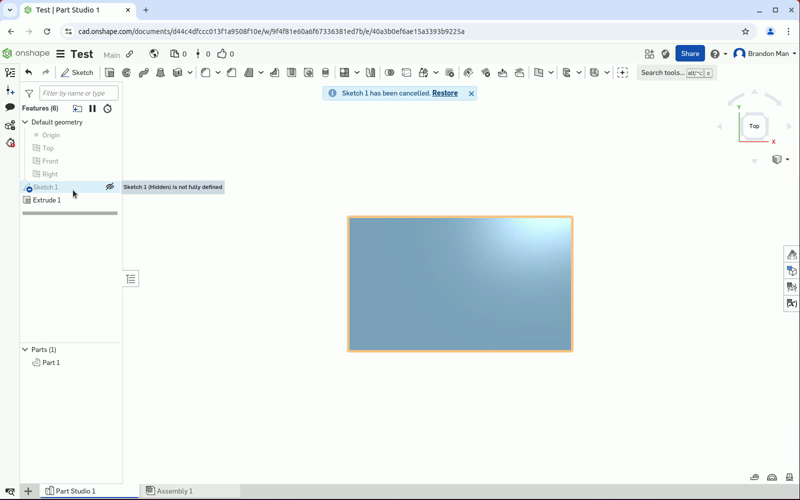
click(73, 189)
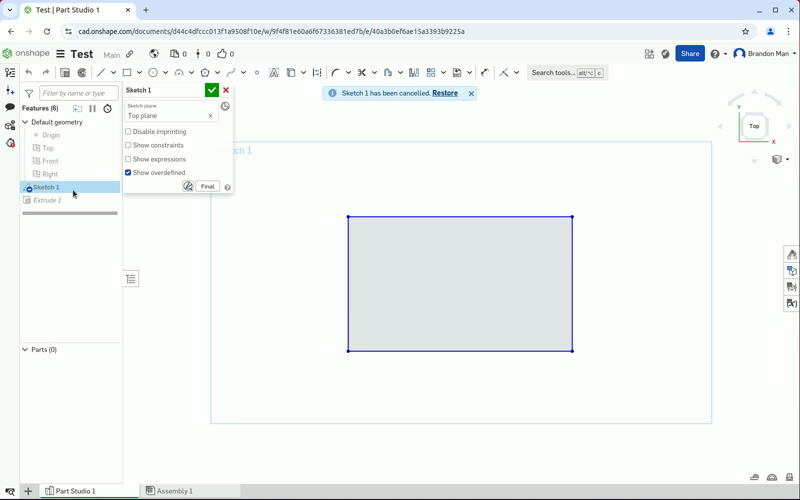
mouse_move(229, 92)
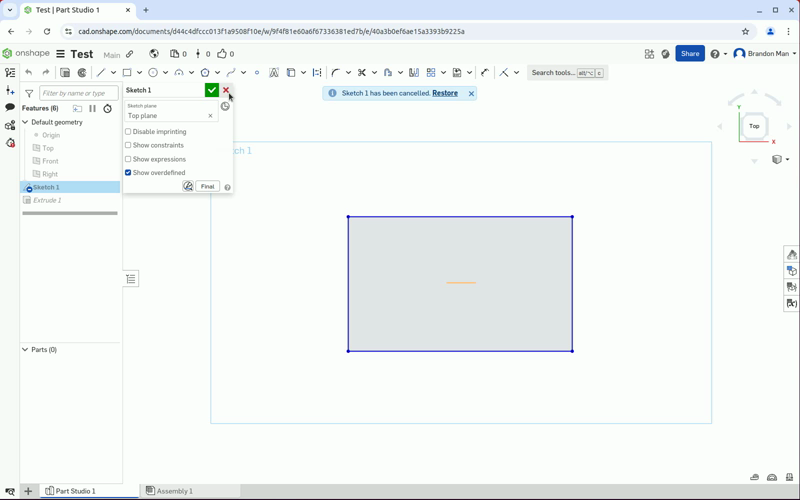
click(229, 92)
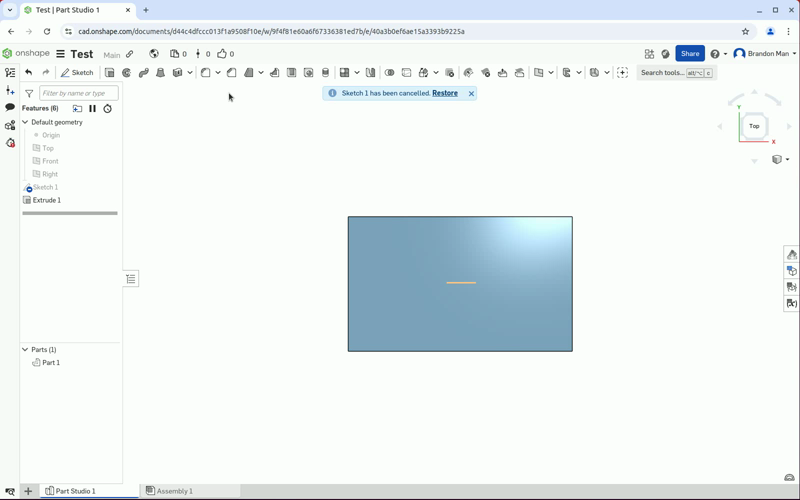
mouse_move(541, 75)
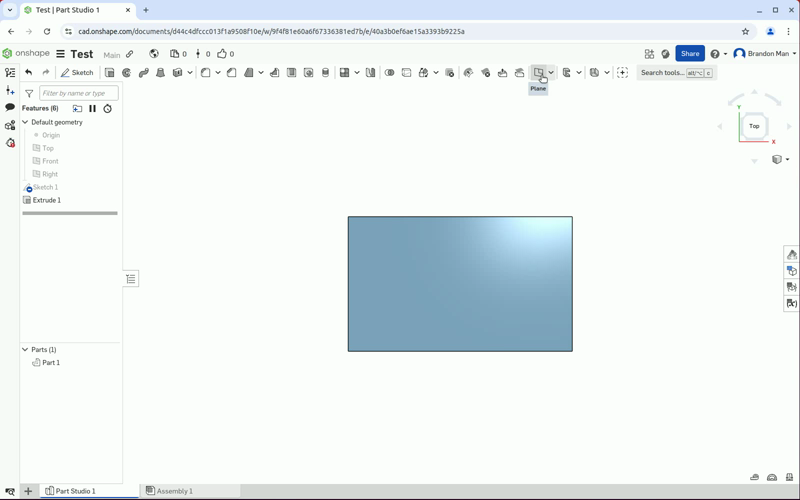
click(541, 75)
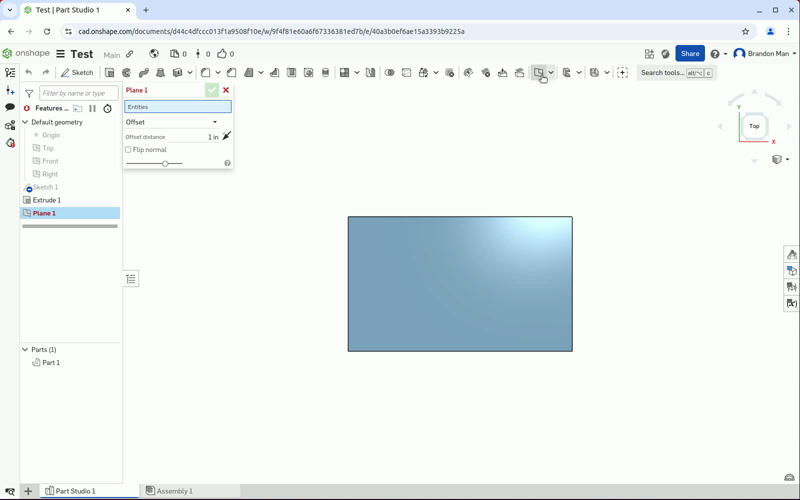
mouse_move(73, 150)
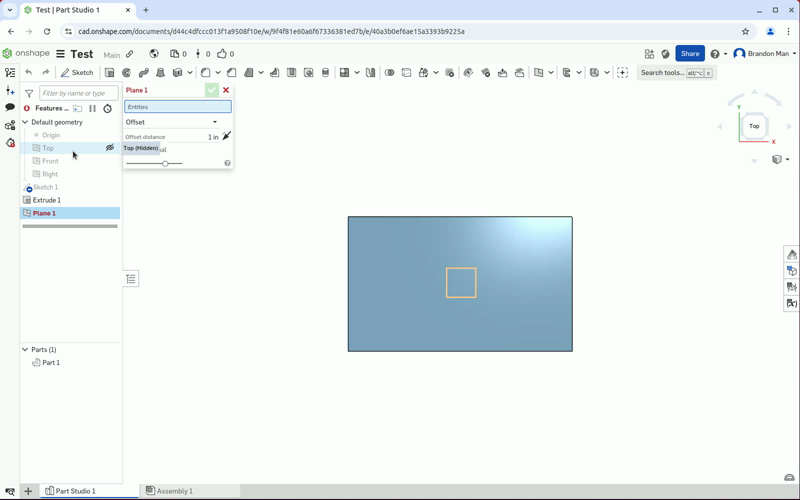
click(73, 150)
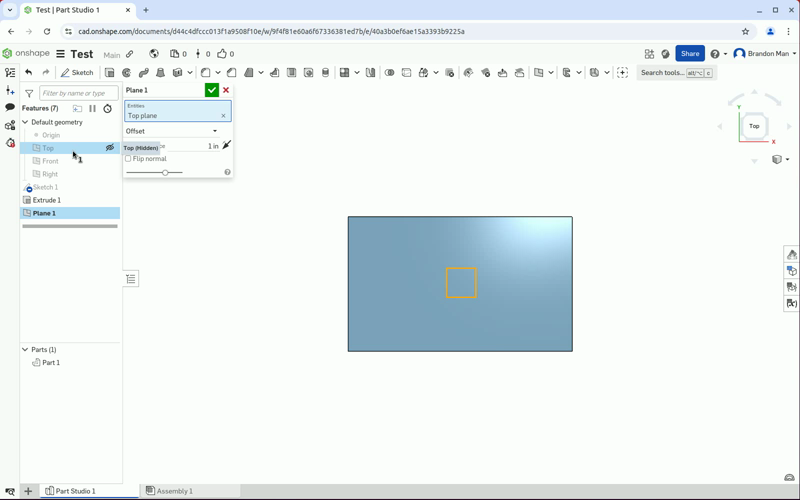
key(tab, 2)
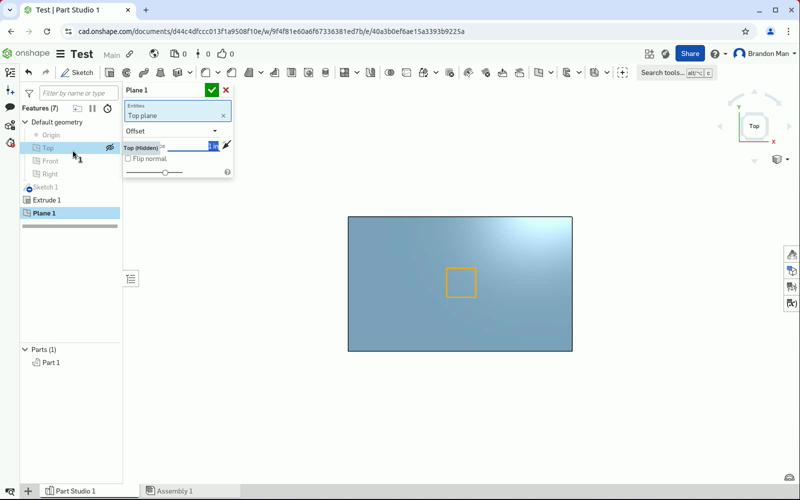
text(9.151)
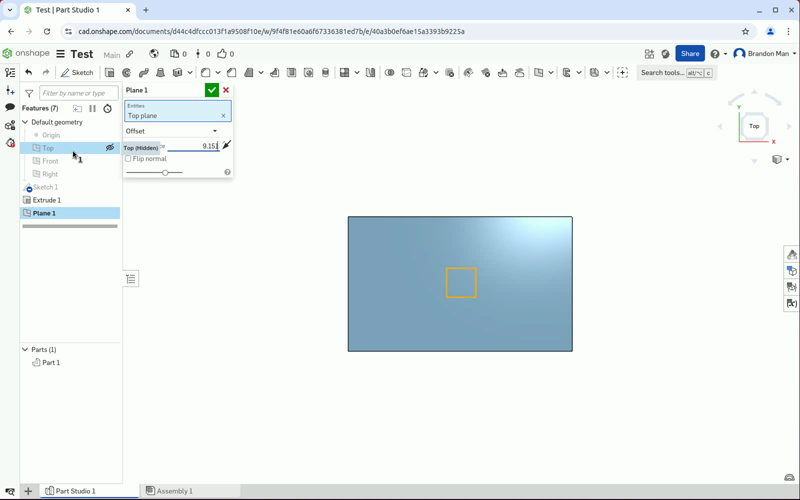
key(enter, 2)
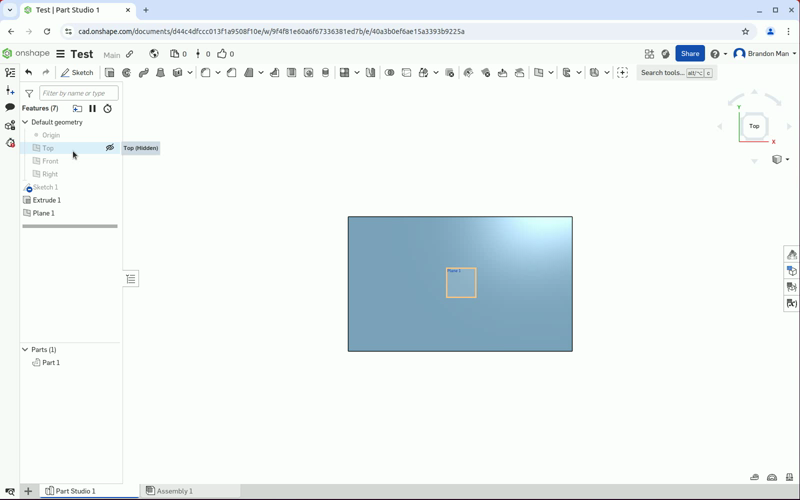
key(shift+s)
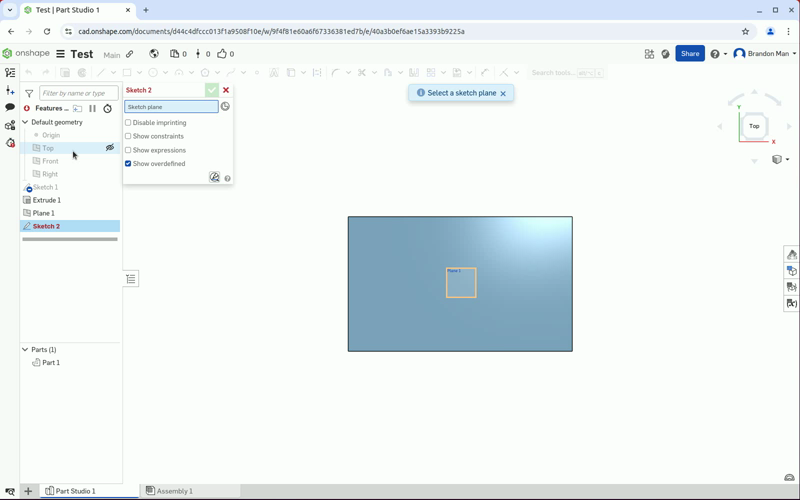
mouse_move(73, 215)
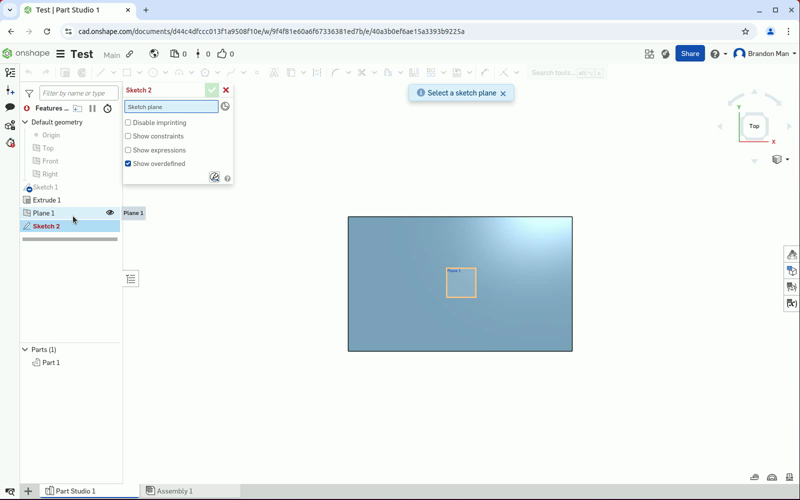
click(73, 215)
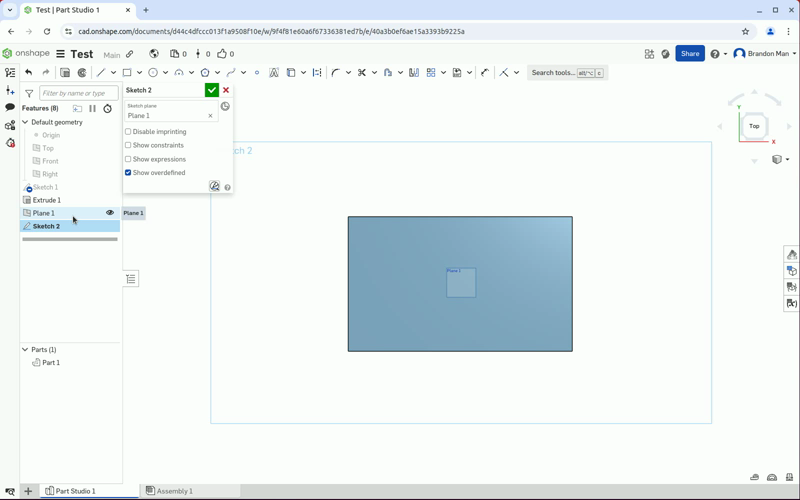
mouse_move(73, 352)
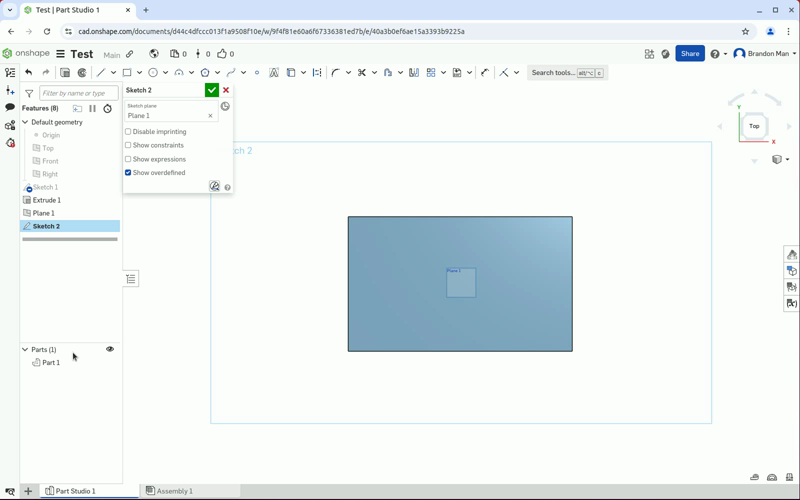
key(y)
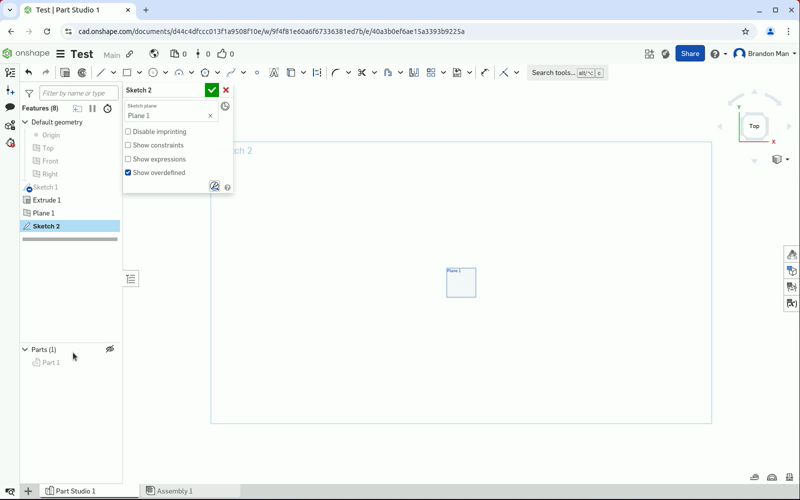
key(l)
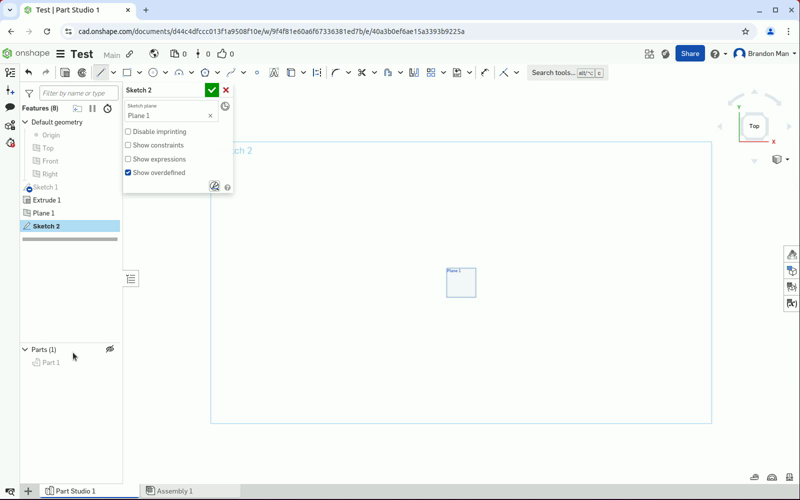
key_down(shift)
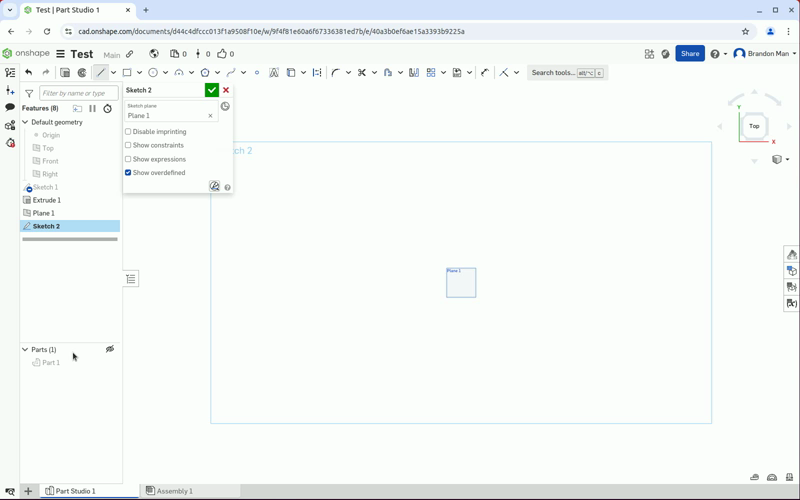
mouse_move(433, 309)
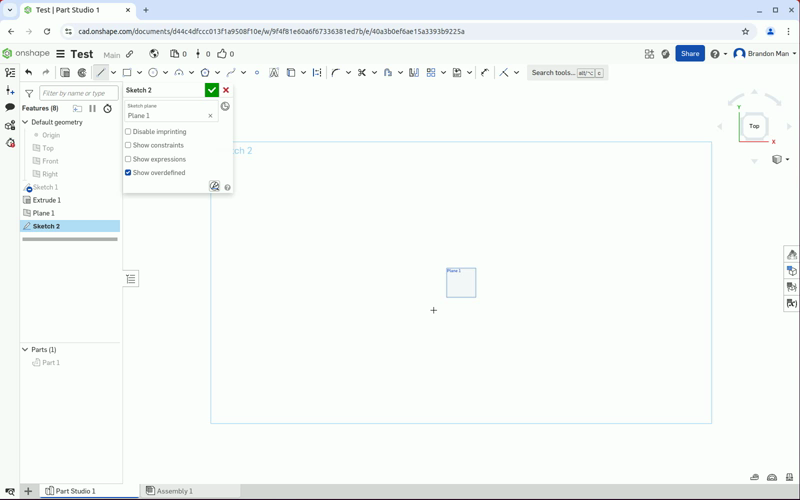
click(433, 309)
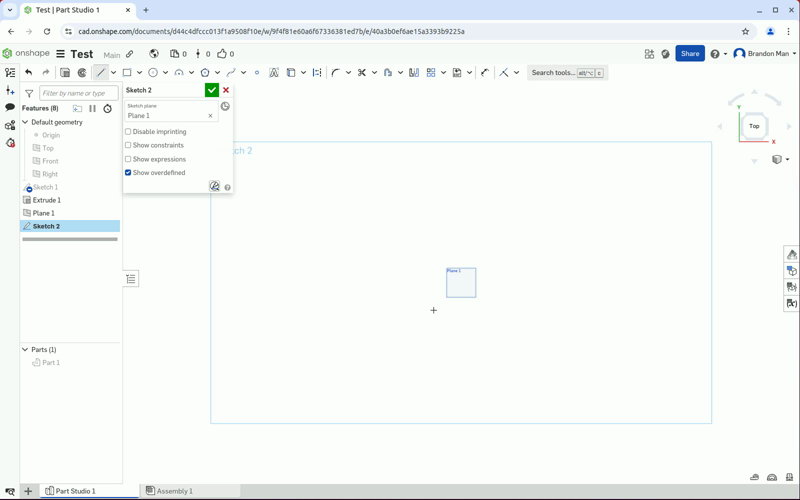
key_up(shift)
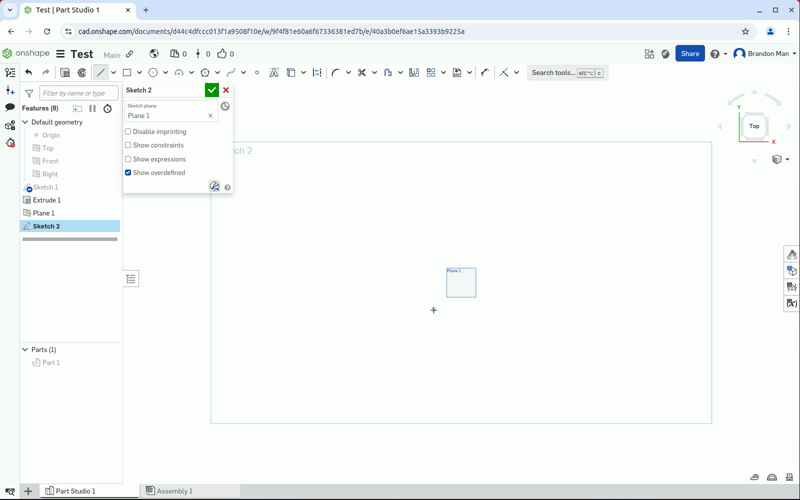
key_down(shift)
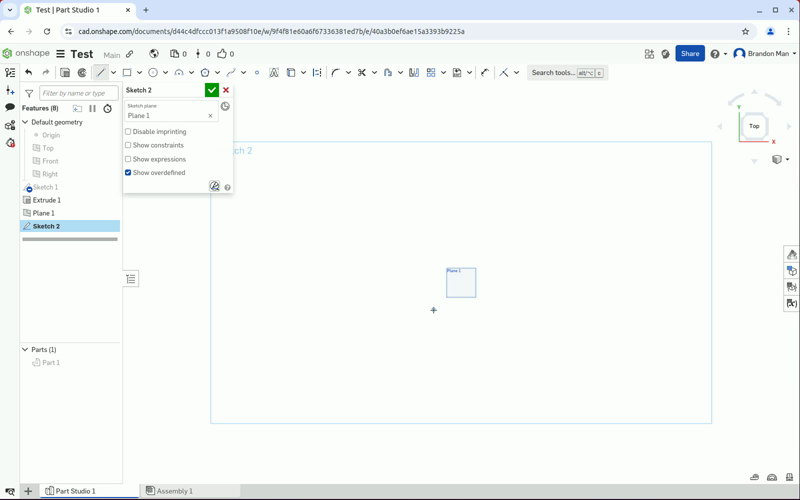
mouse_move(463, 309)
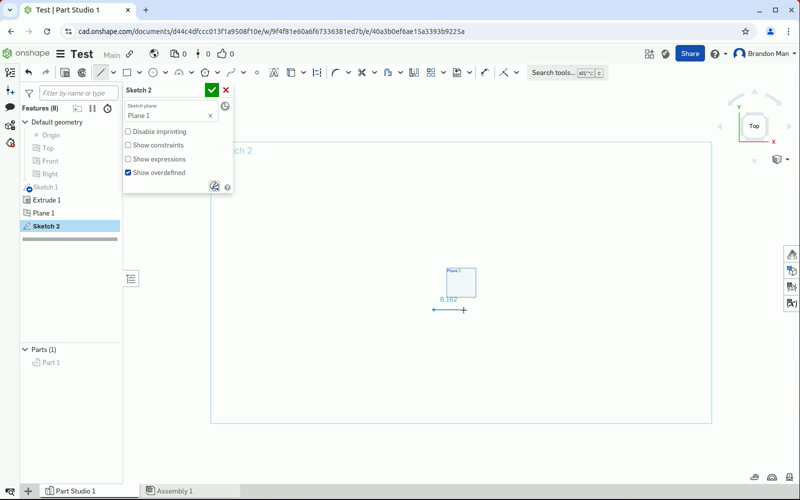
mouse_move(488, 309)
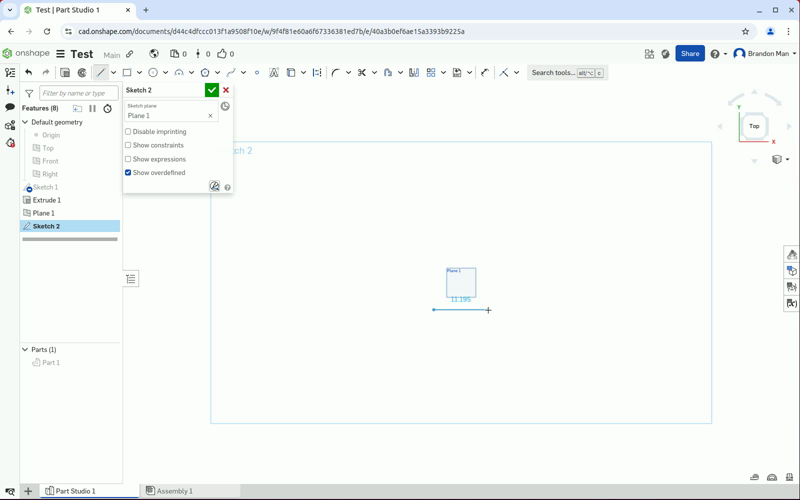
click(488, 309)
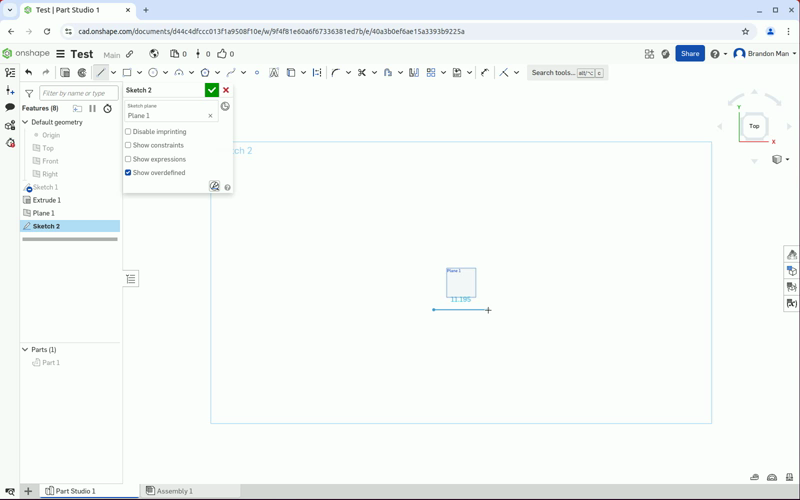
key_up(shift)
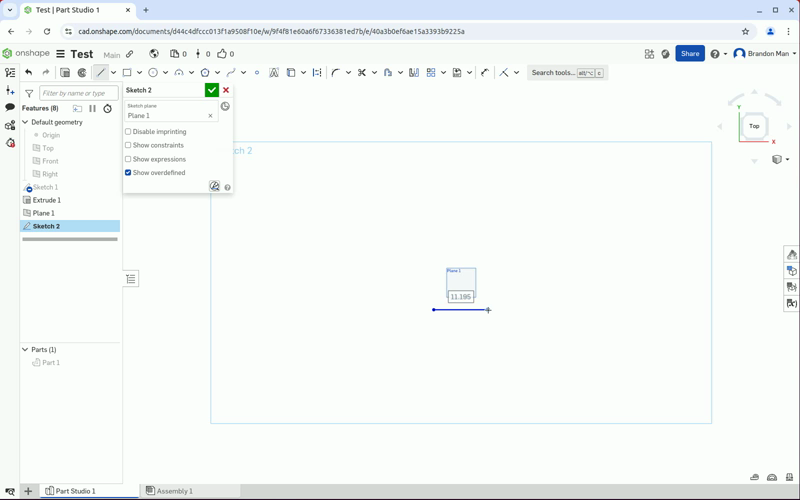
key_down(shift)
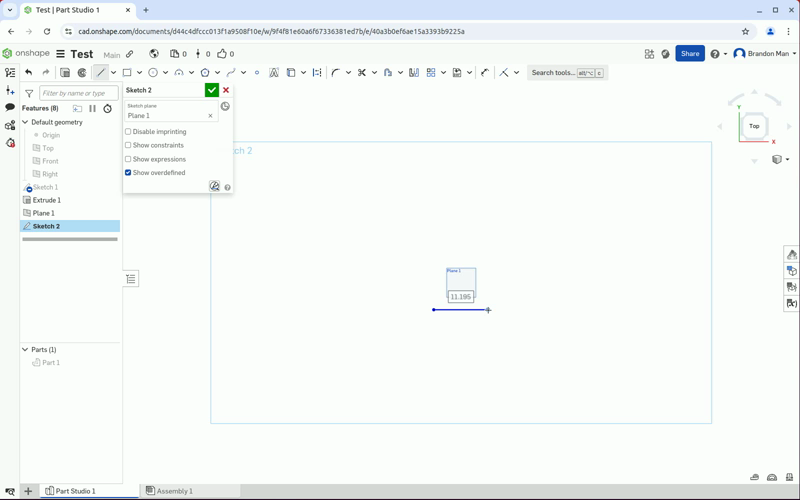
mouse_move(518, 309)
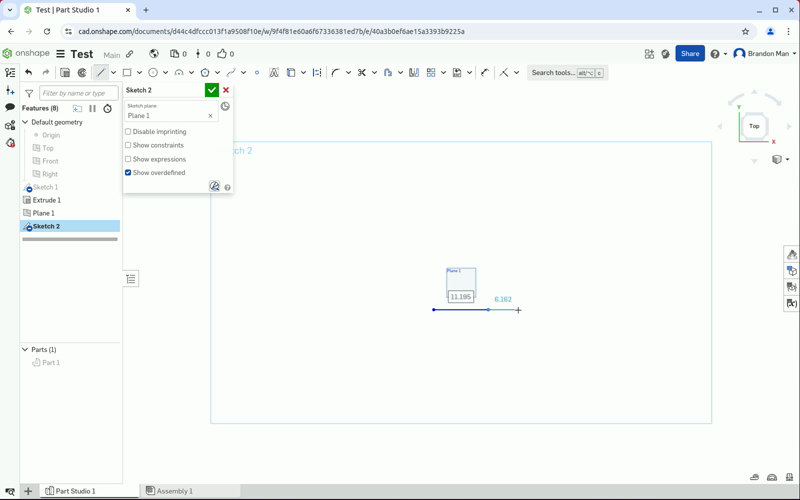
mouse_move(488, 255)
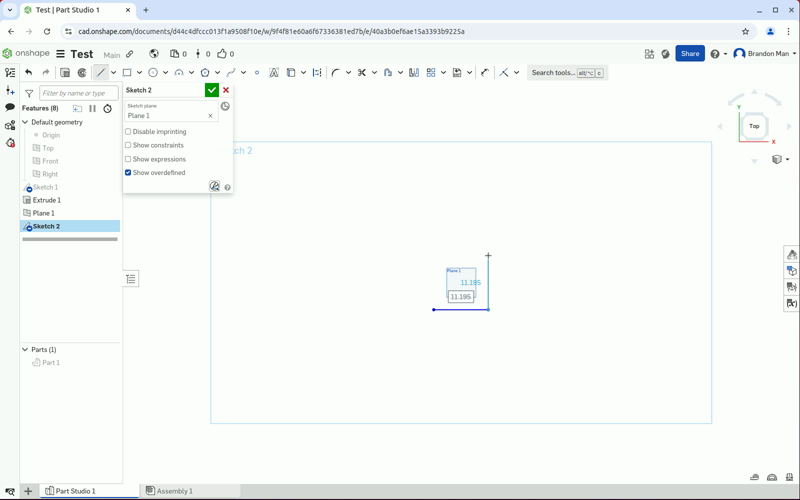
click(488, 255)
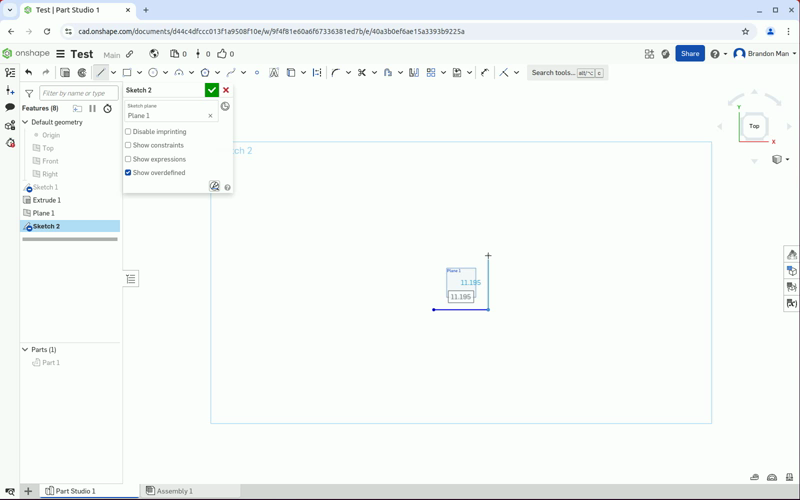
key_up(shift)
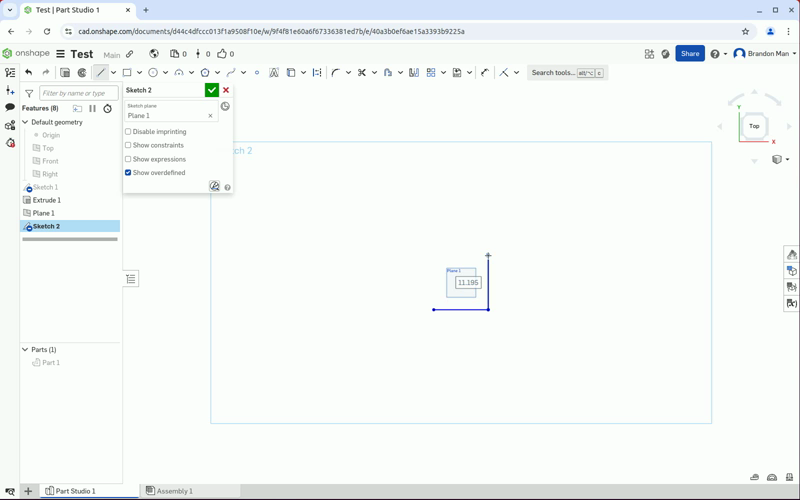
key_down(shift)
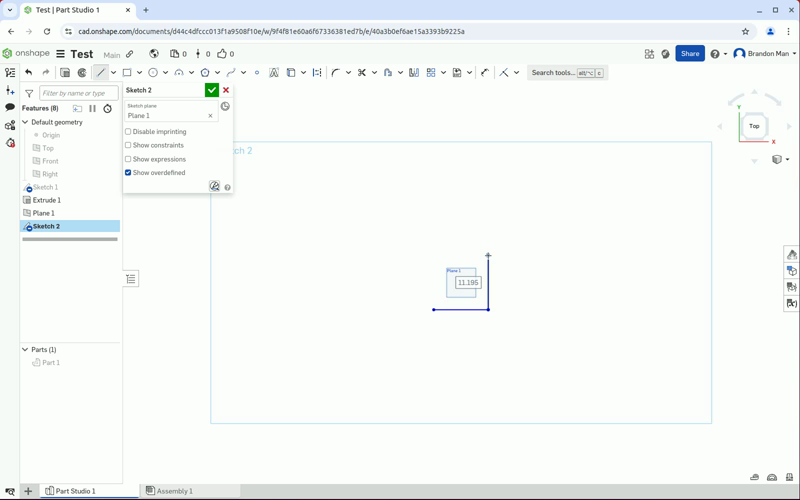
mouse_move(518, 255)
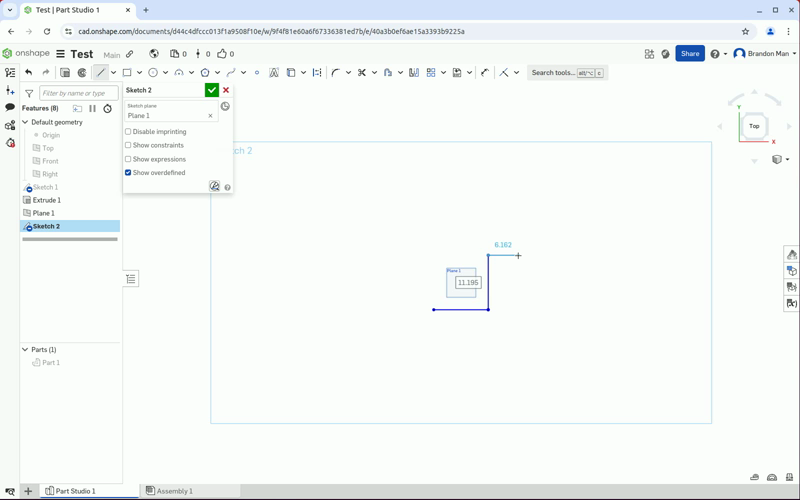
mouse_move(433, 255)
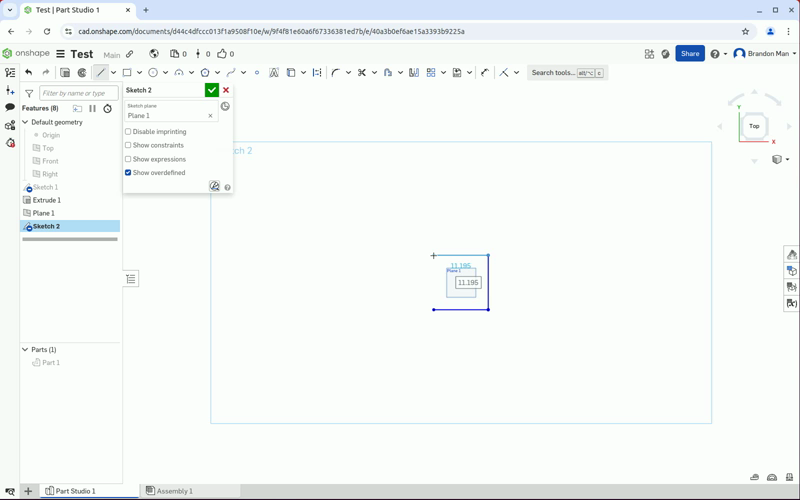
click(433, 255)
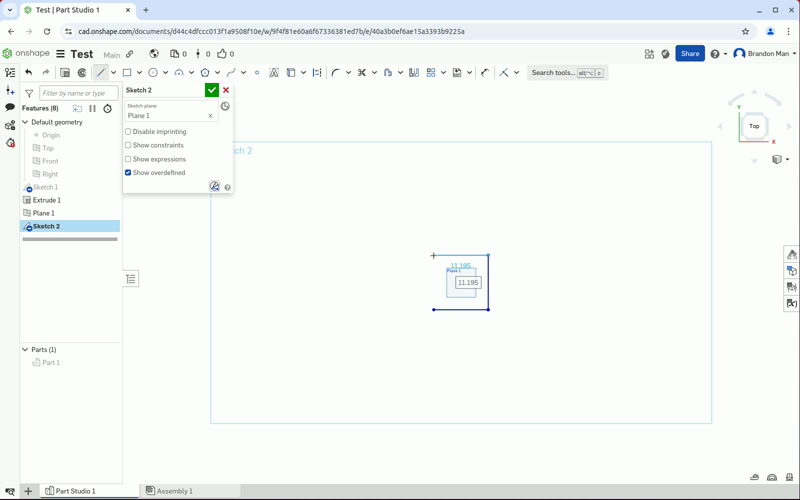
key_up(shift)
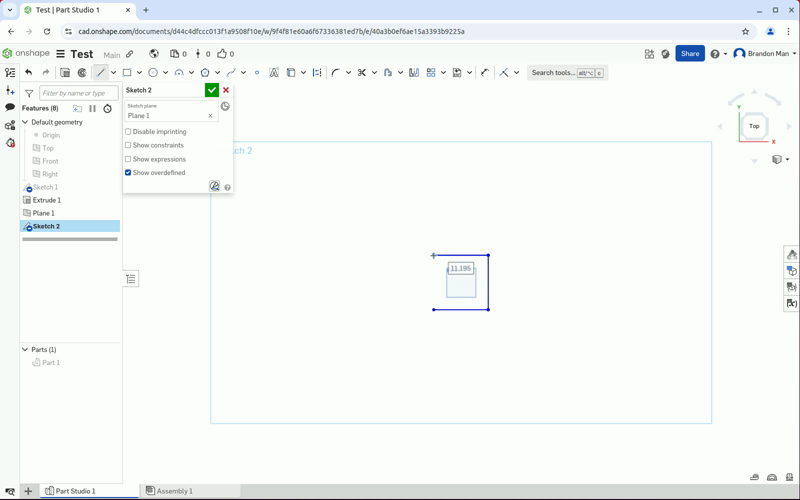
mouse_move(463, 255)
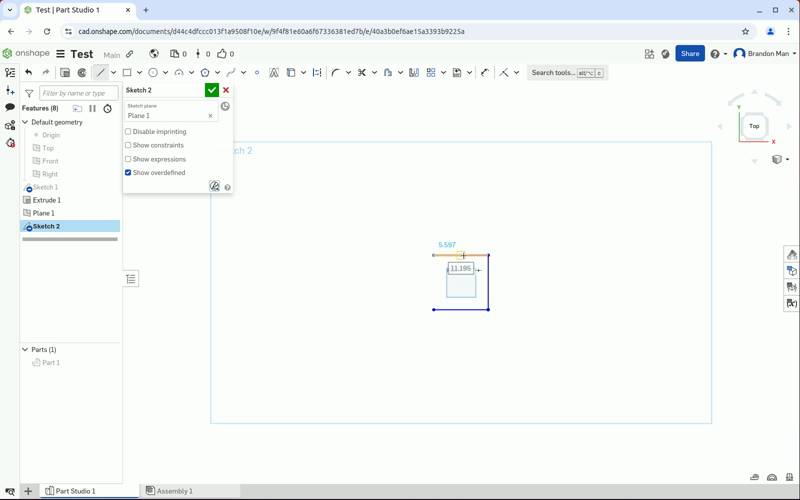
key_down(shift)
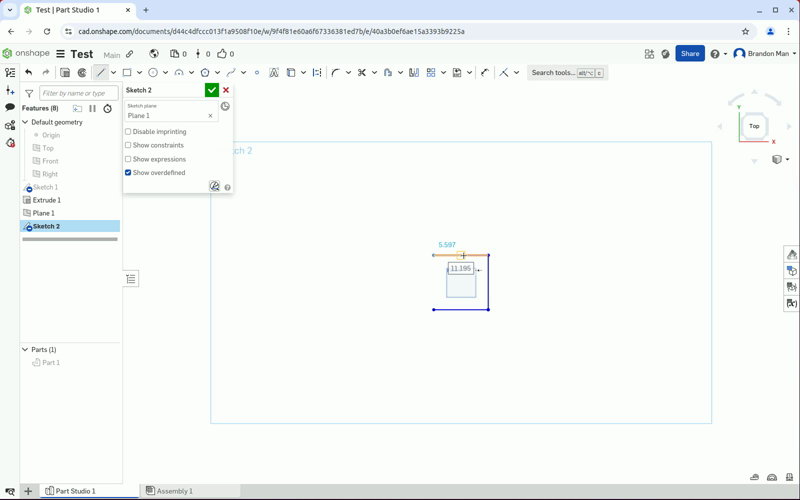
mouse_move(433, 309)
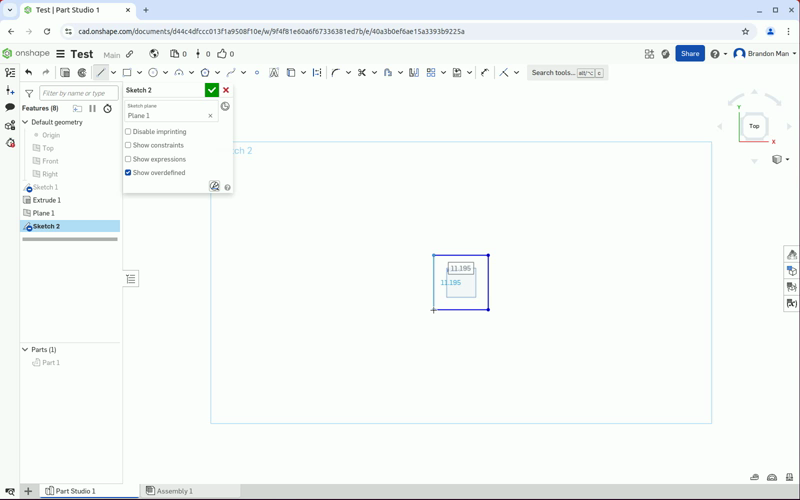
key_up(shift)
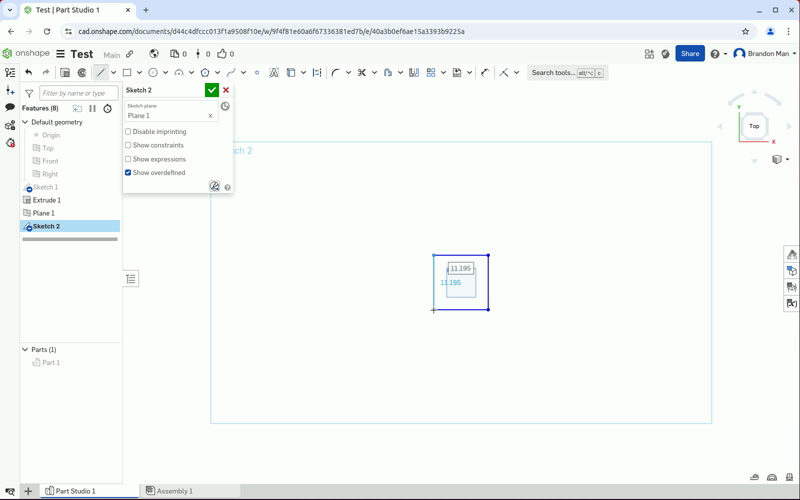
click(433, 309)
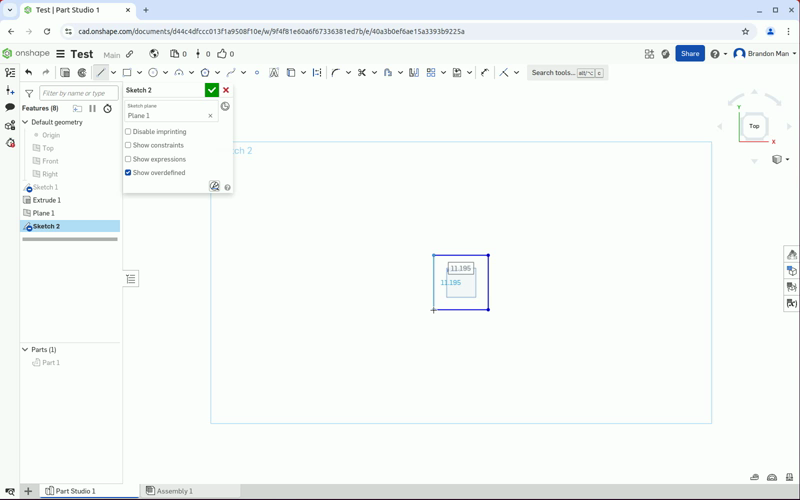
key(esc)
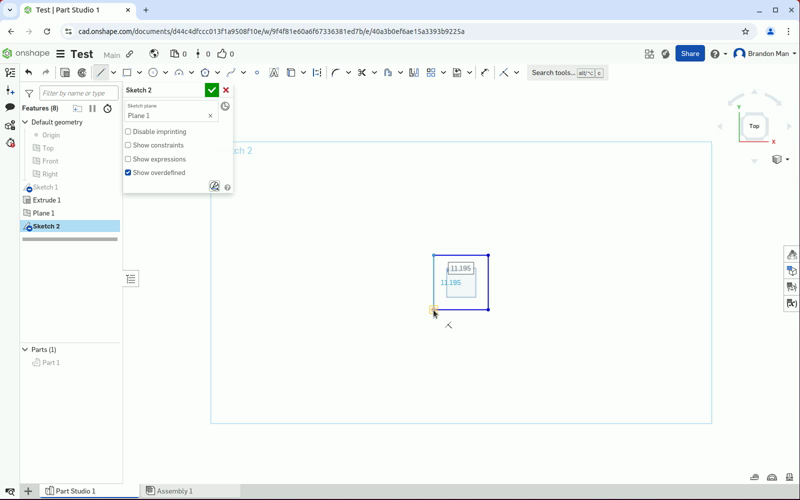
mouse_move(447, 260)
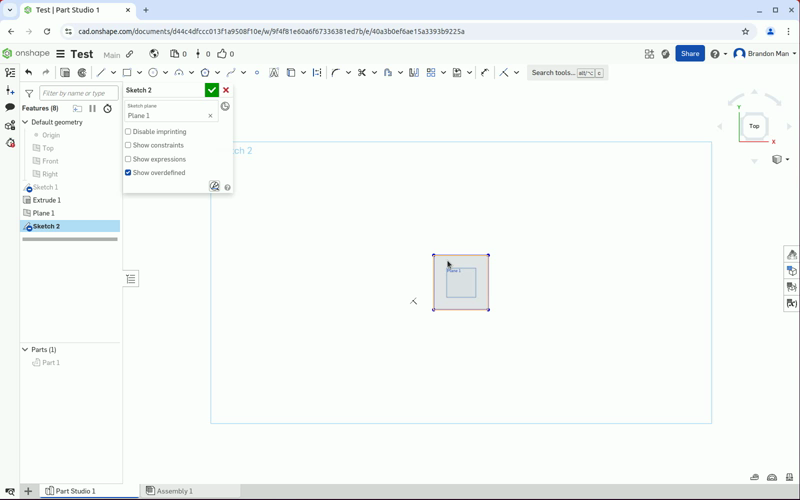
click(447, 260)
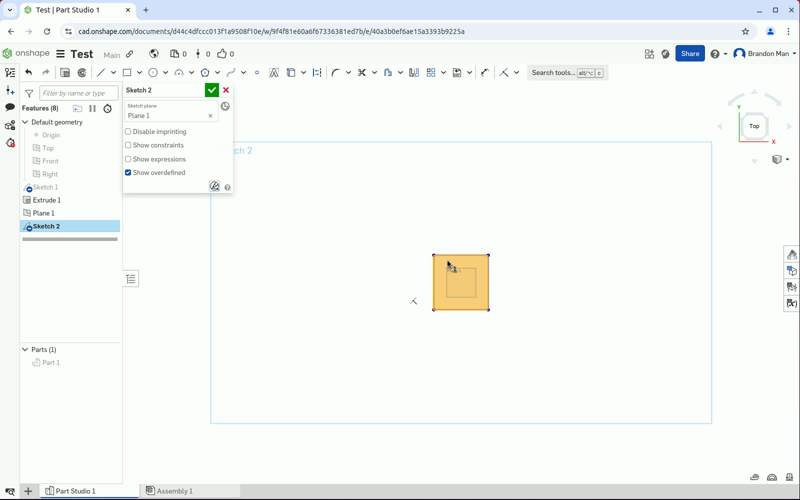
mouse_move(73, 352)
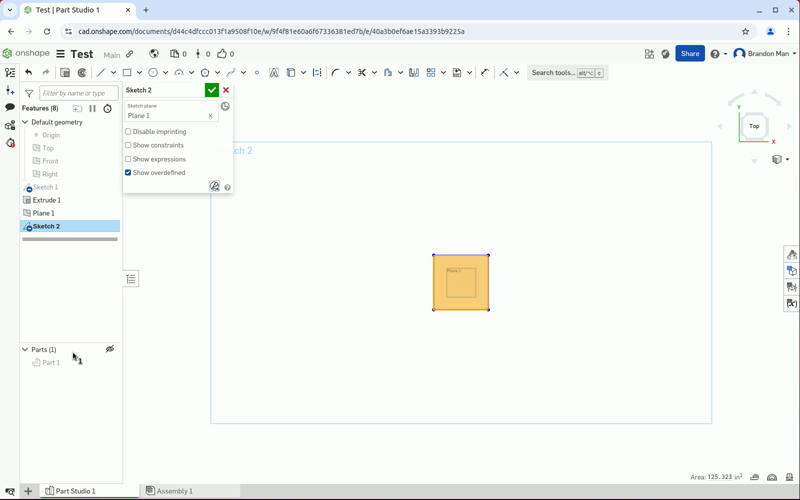
key(shift+y)
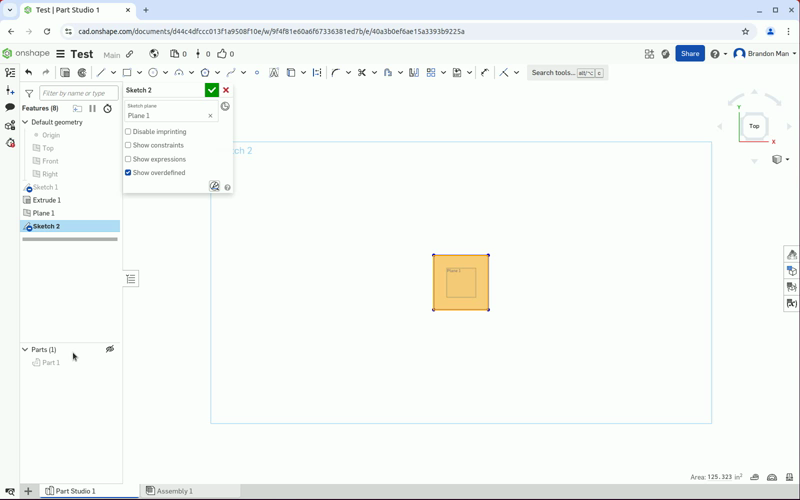
key(shift+e)
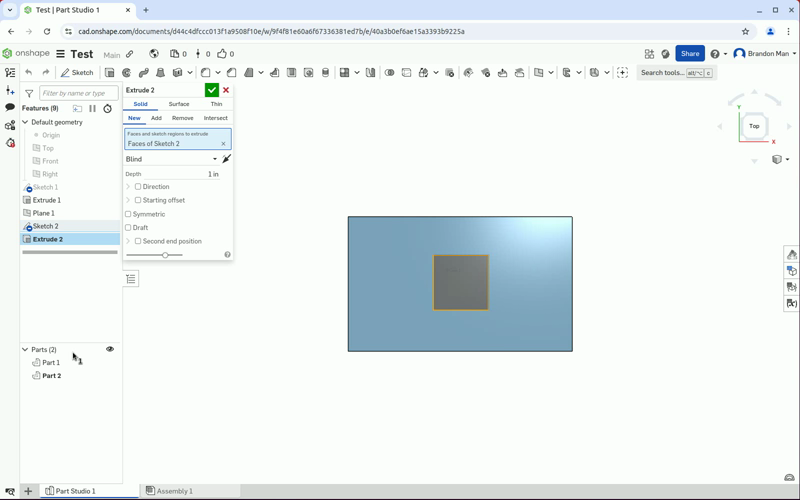
mouse_move(143, 106)
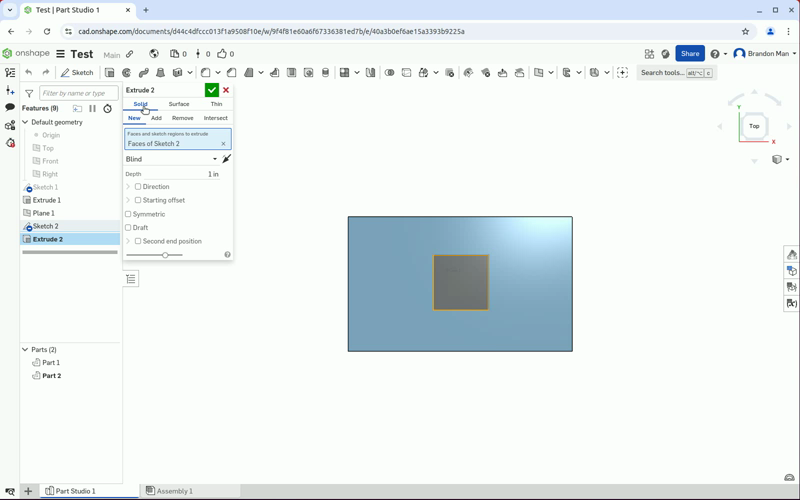
click(143, 106)
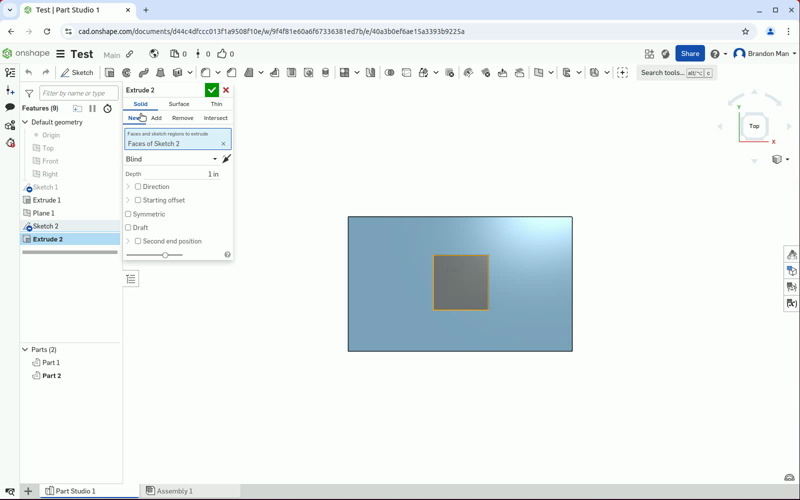
mouse_move(137, 120)
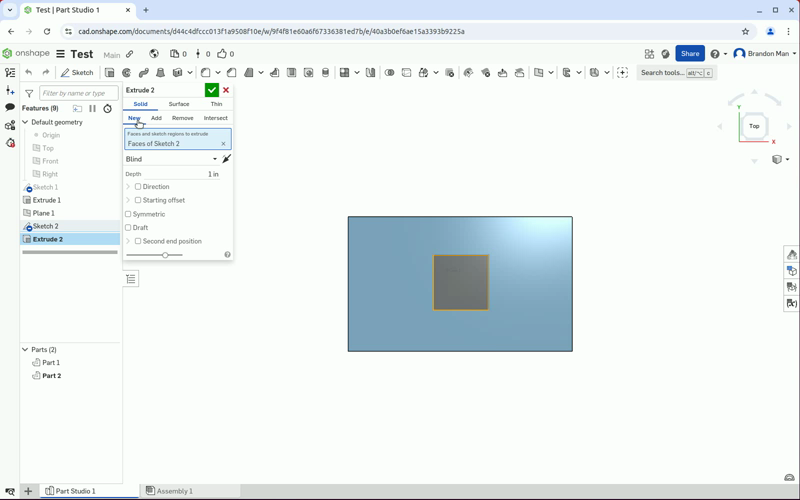
click(137, 120)
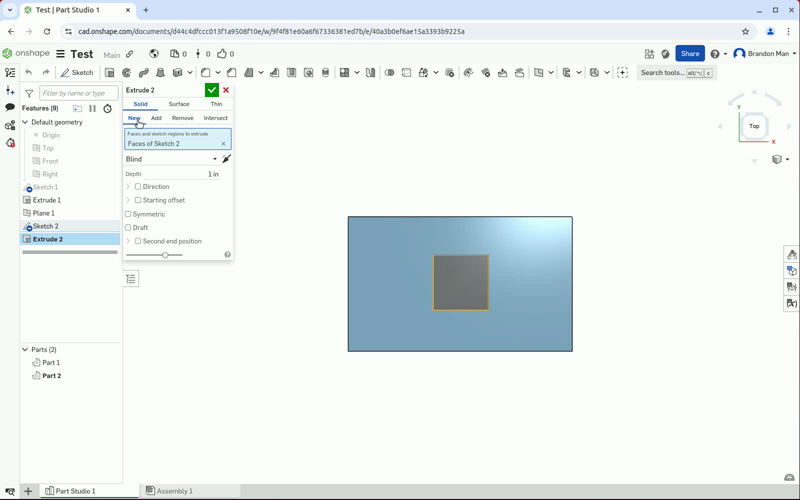
key(tab, 4)
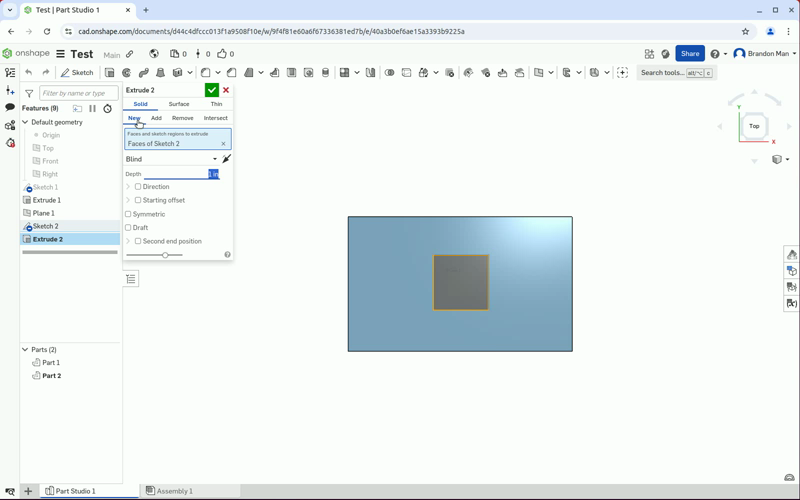
text(9.147)
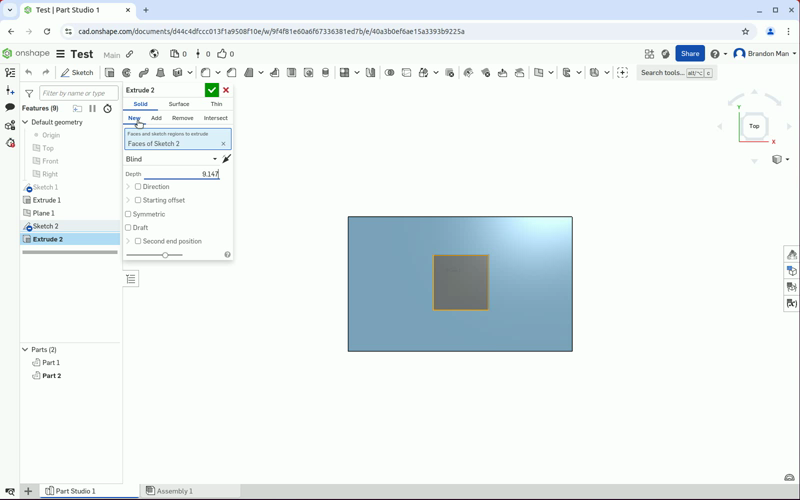
key(enter)
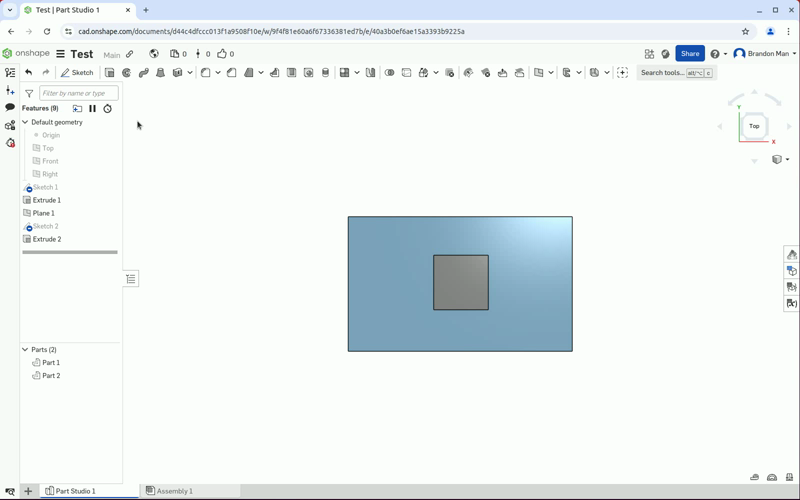
key(shift+h)
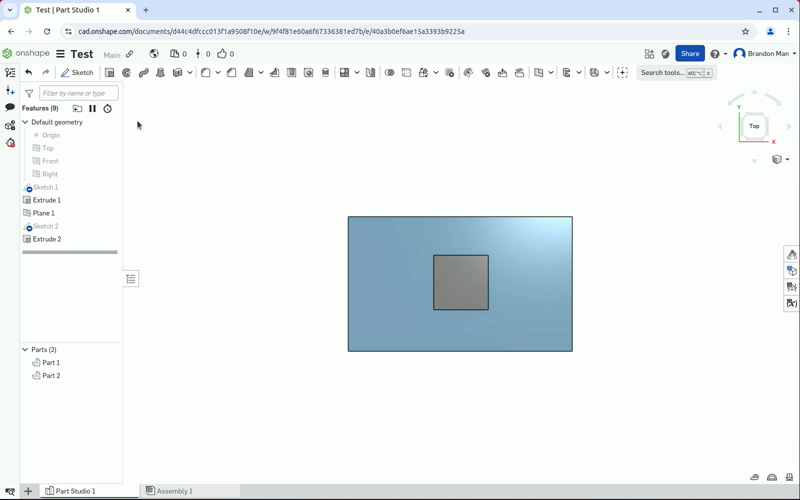
key(shift+h)
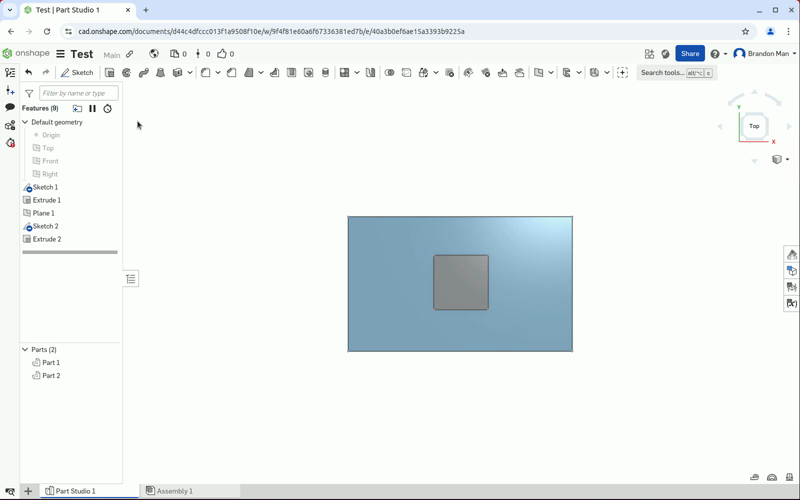
key(shift+7)
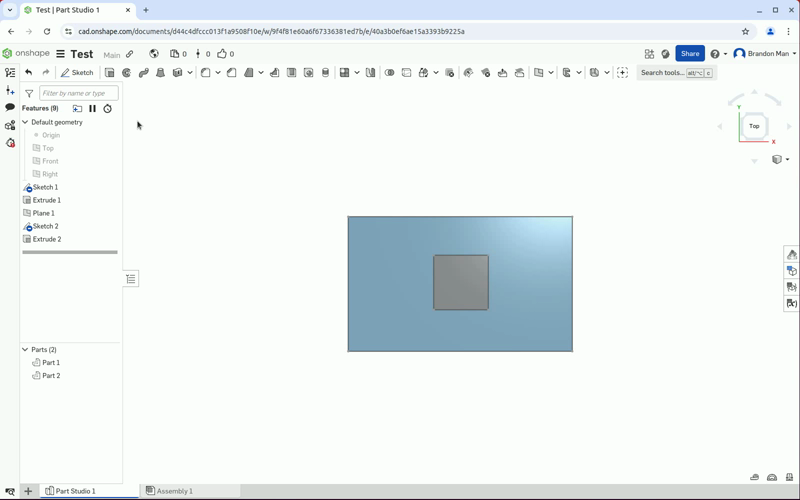
key(up, 3)
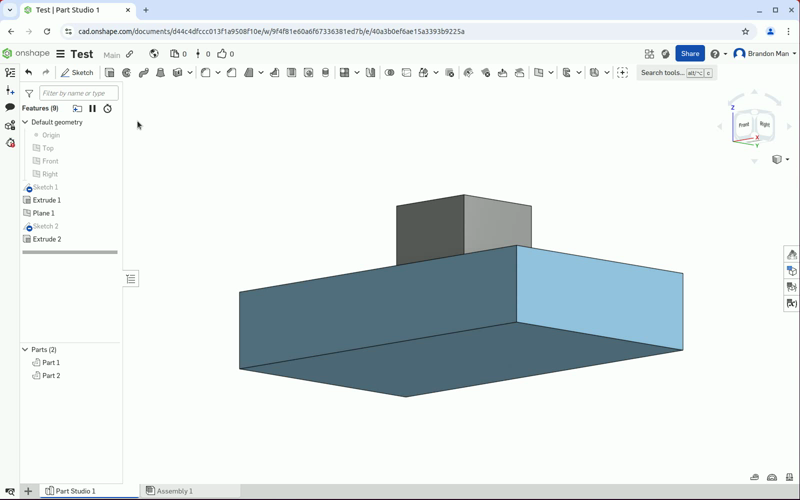
key(left, 3)
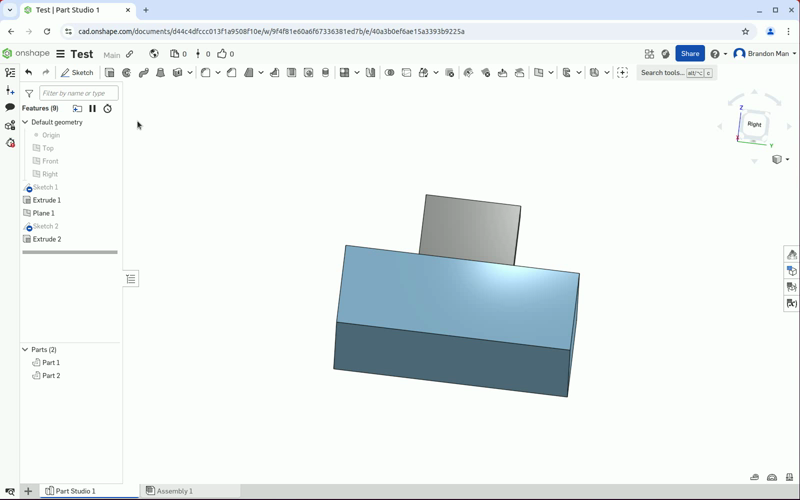
key(right, 3)
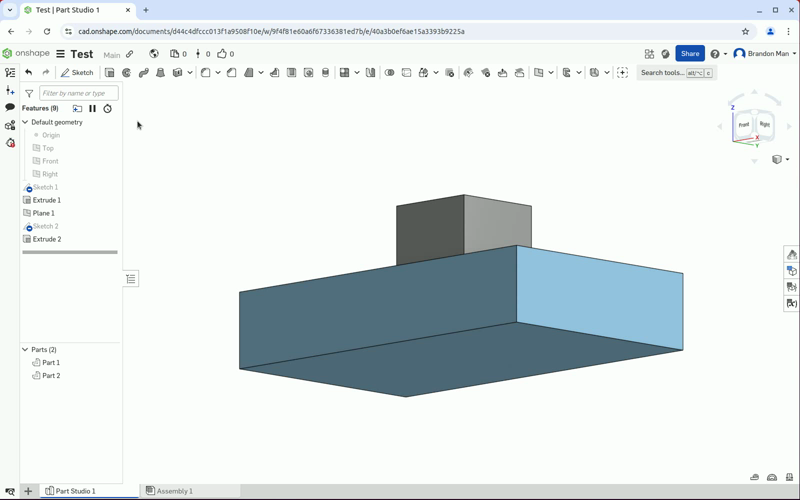
key(down, 3)
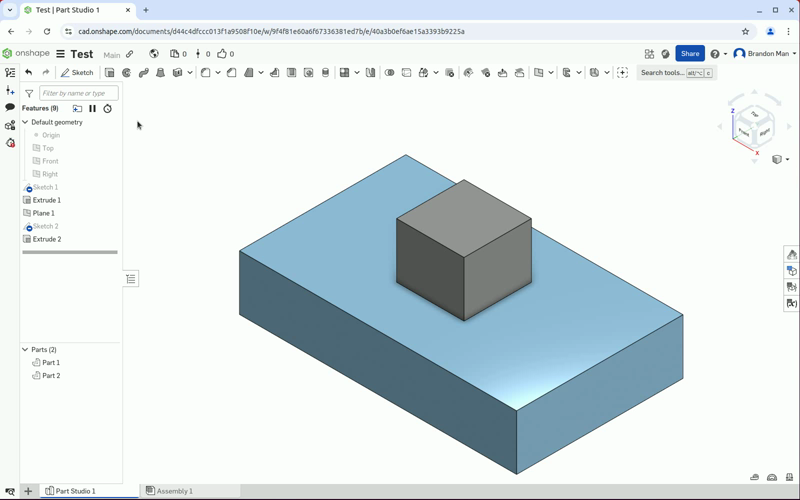
mouse_move(73, 189)
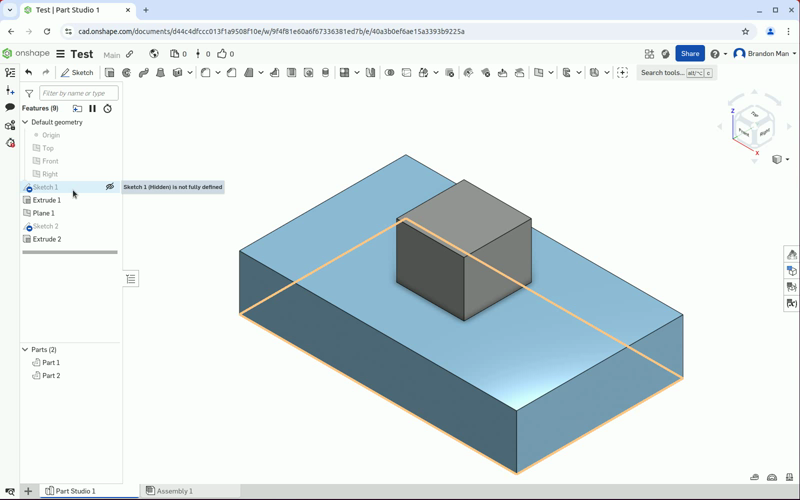
click(73, 189)